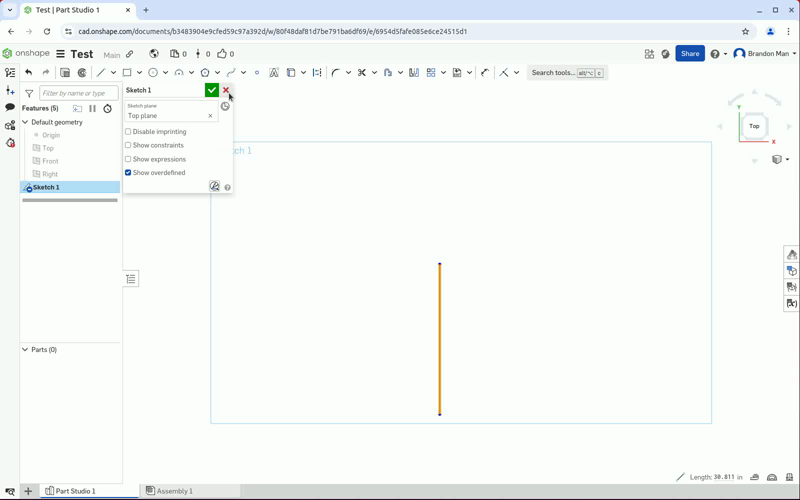
key(shift+h)
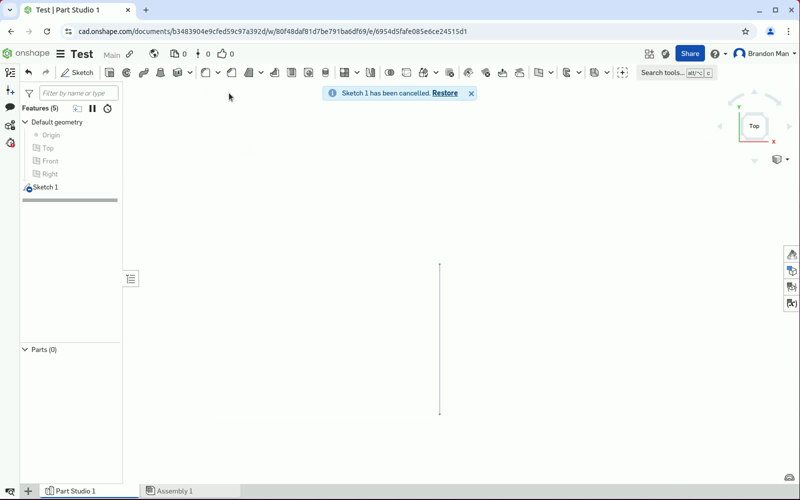
key(shift+s)
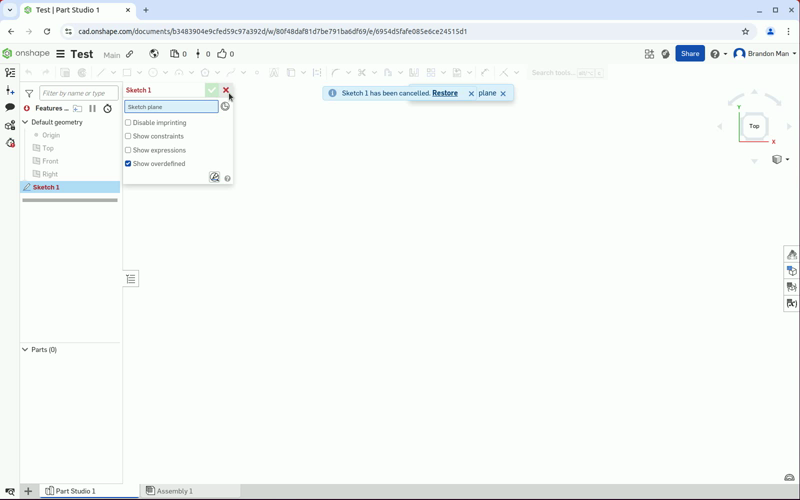
mouse_move(73, 150)
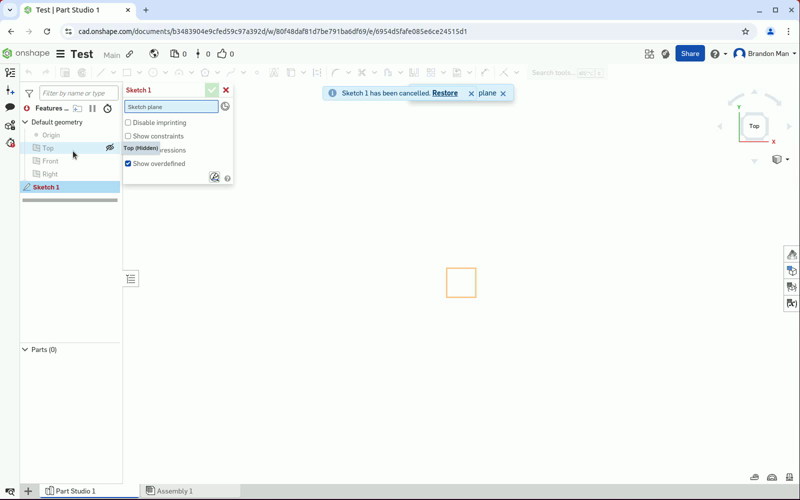
click(73, 150)
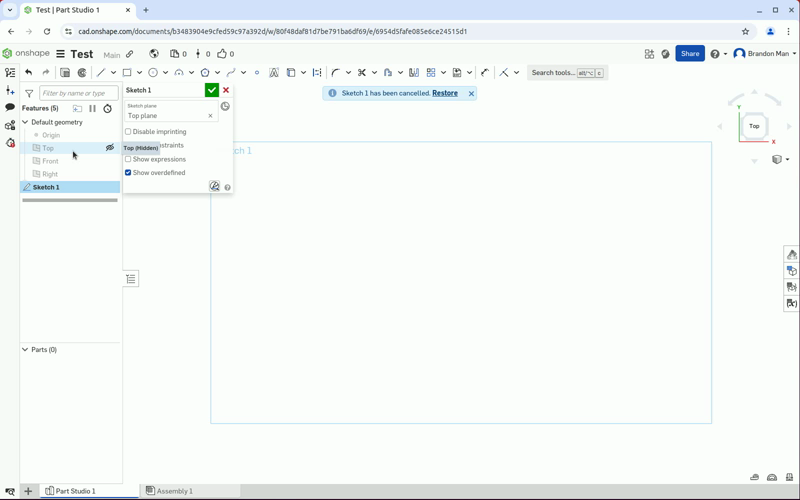
mouse_move(73, 352)
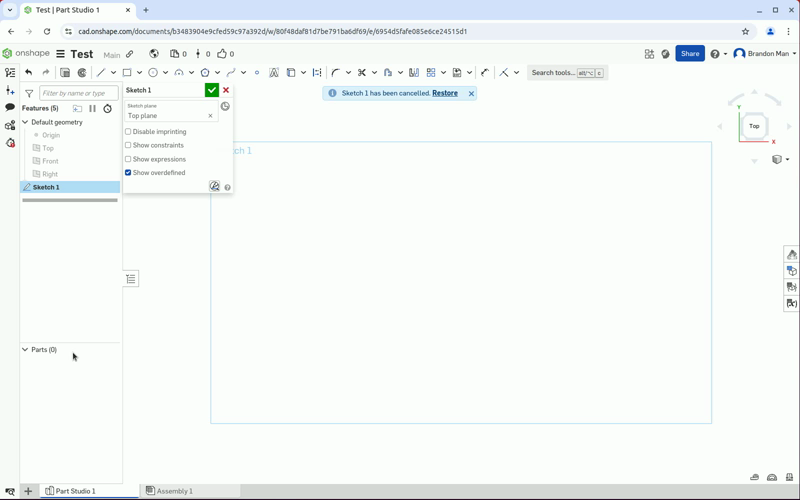
key(y)
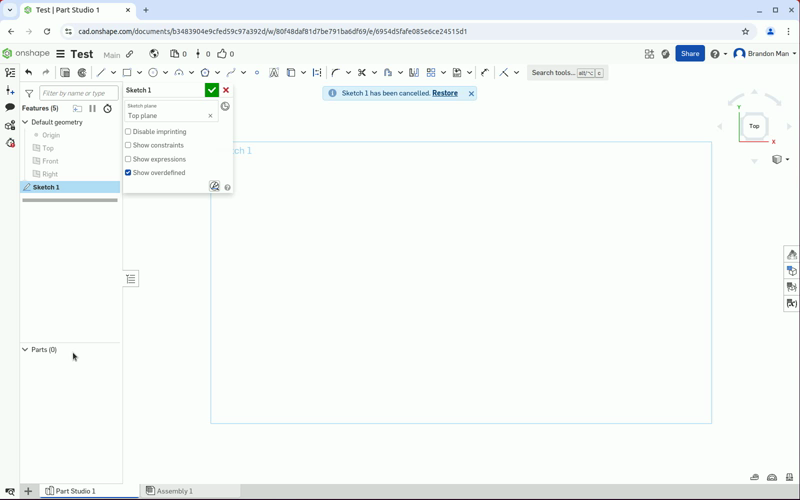
key(l)
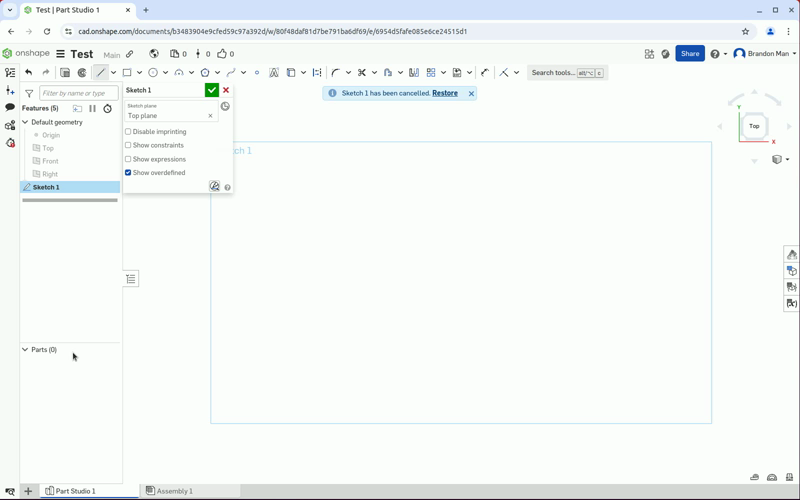
key_down(shift)
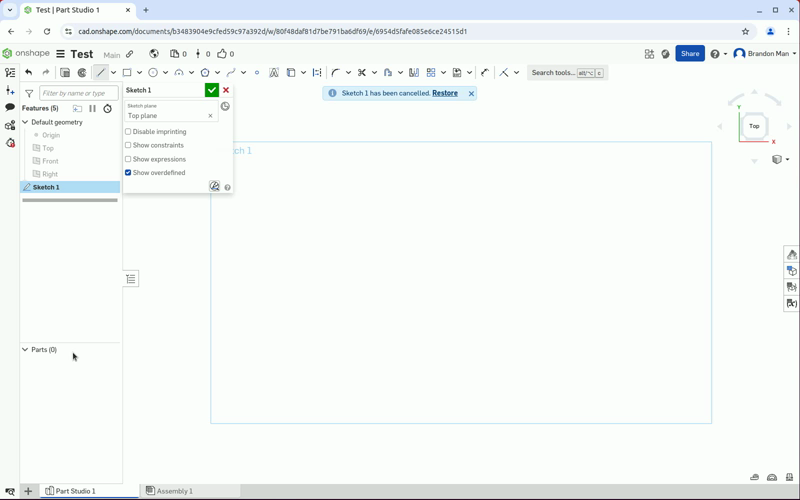
mouse_move(357, 349)
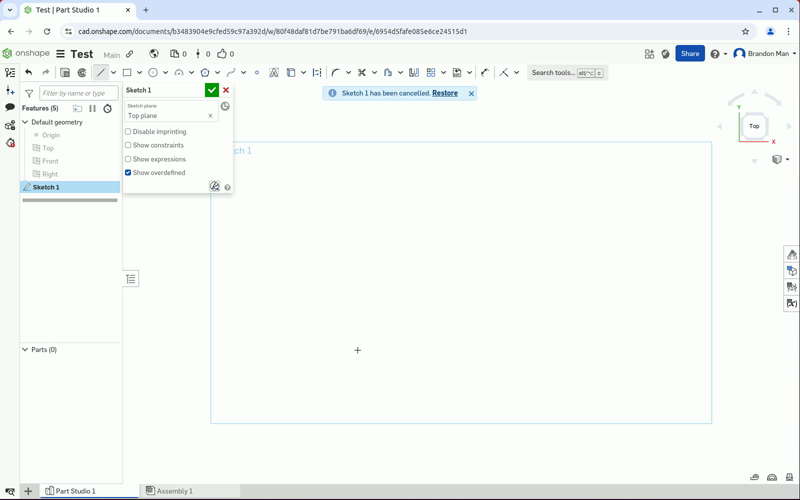
click(357, 349)
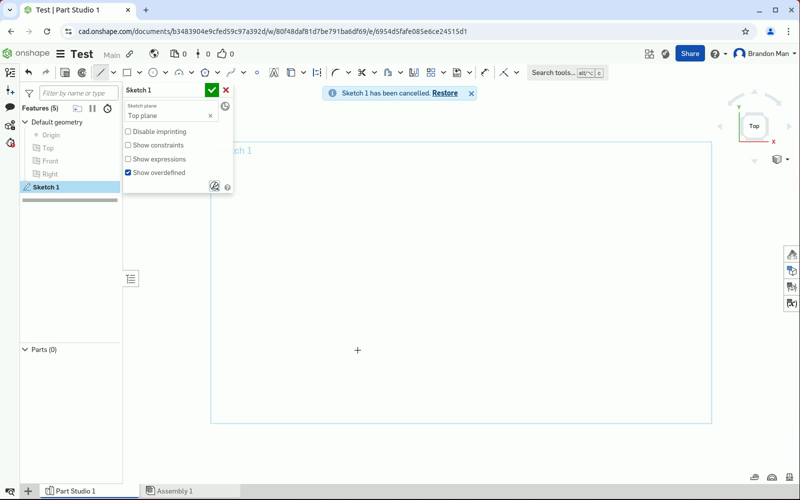
key_up(shift)
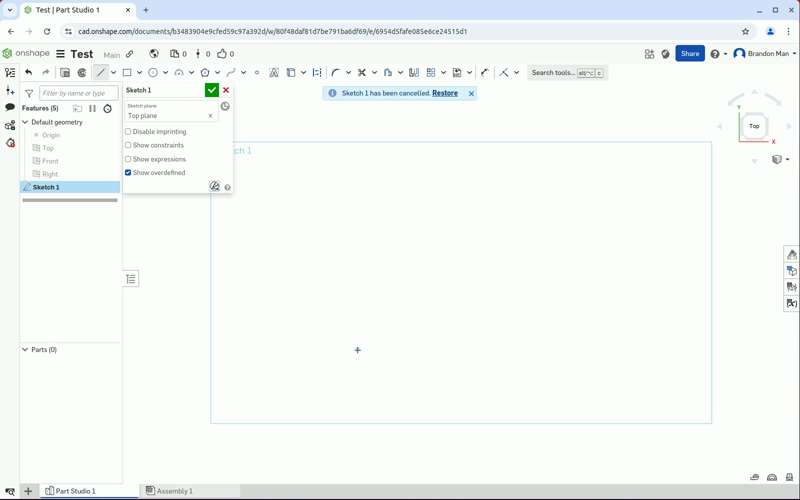
key_down(shift)
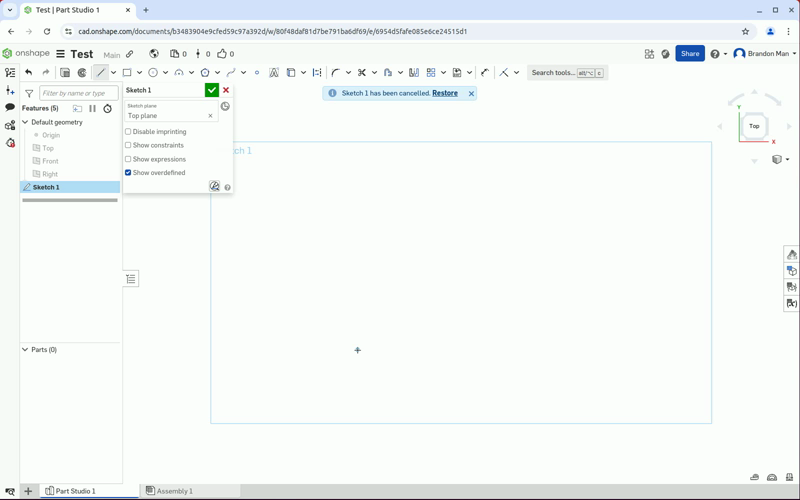
mouse_move(572, 349)
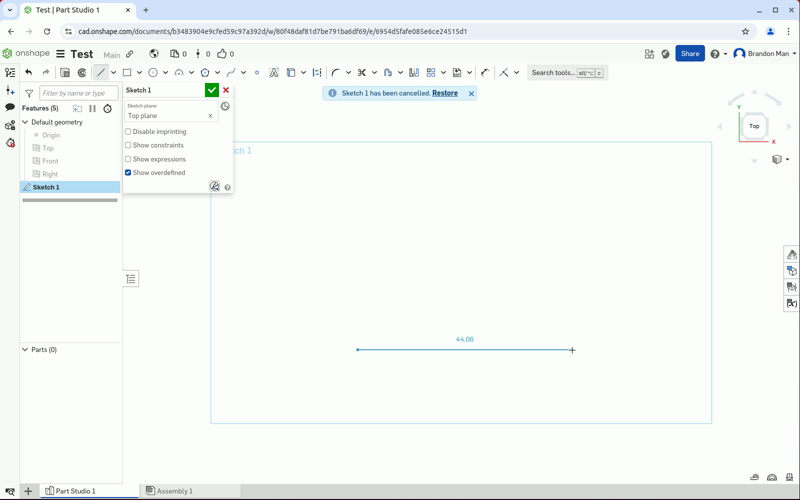
click(572, 349)
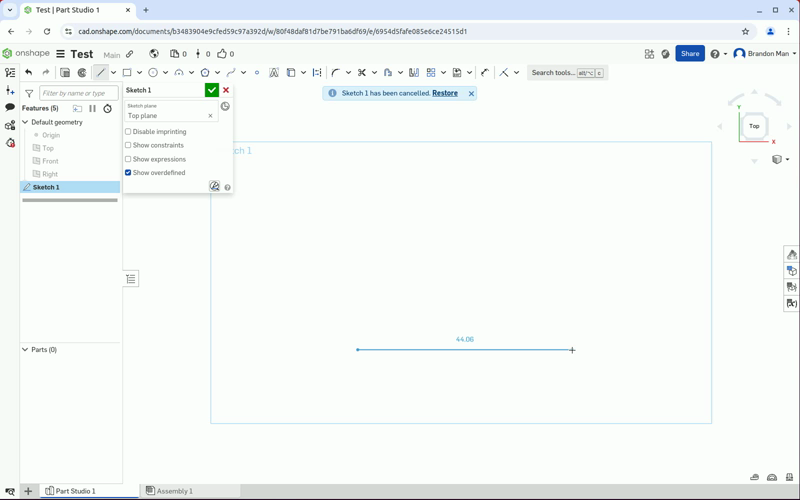
key_up(shift)
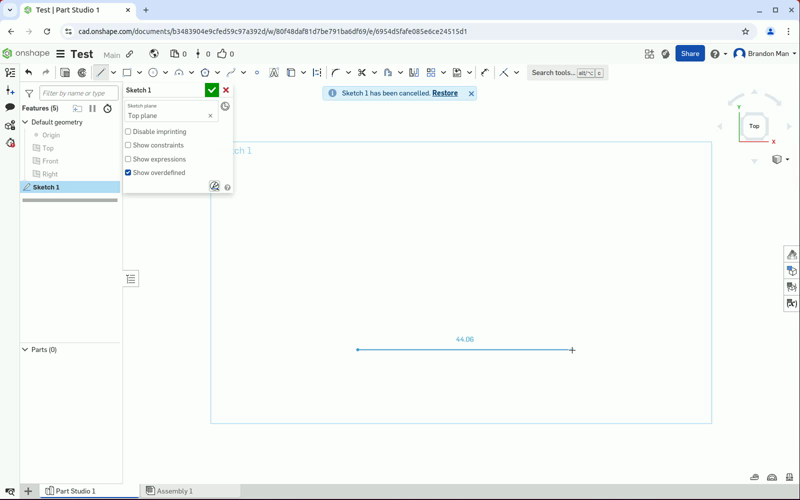
key_down(shift)
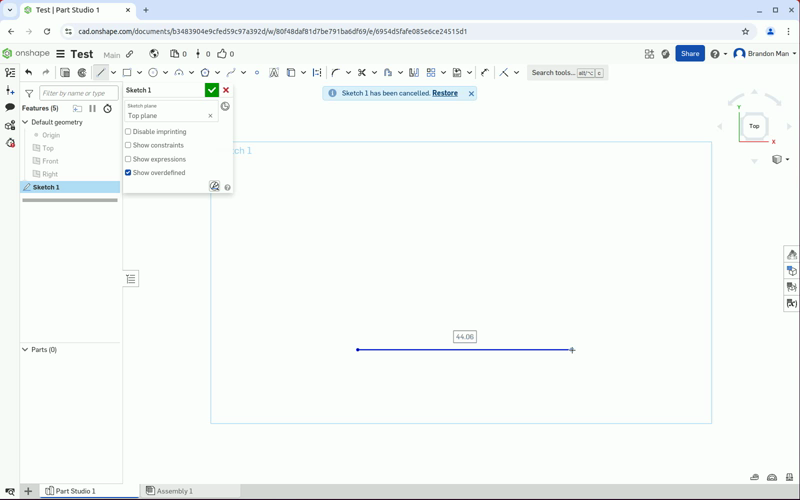
mouse_move(572, 218)
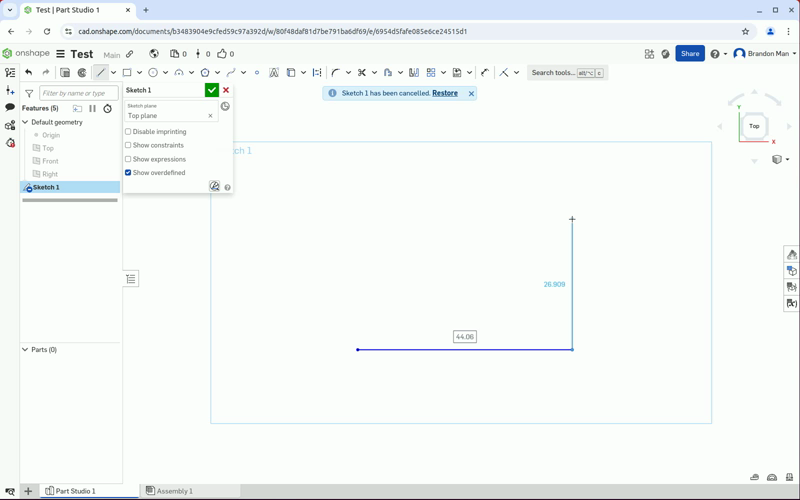
click(572, 218)
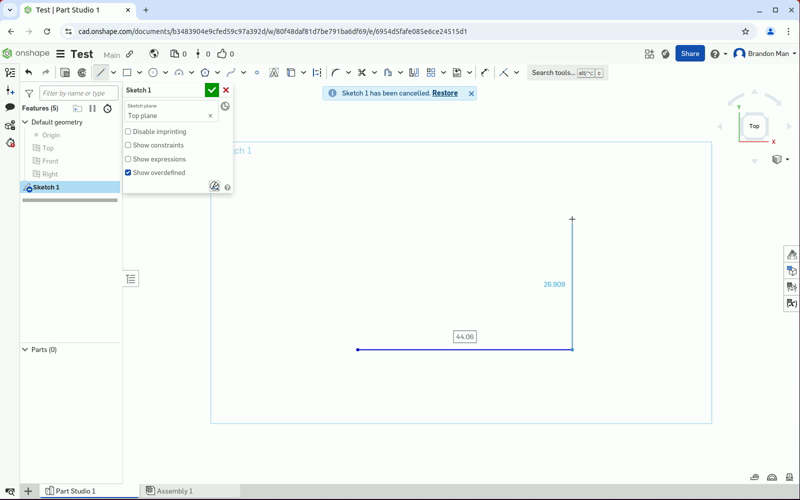
key_up(shift)
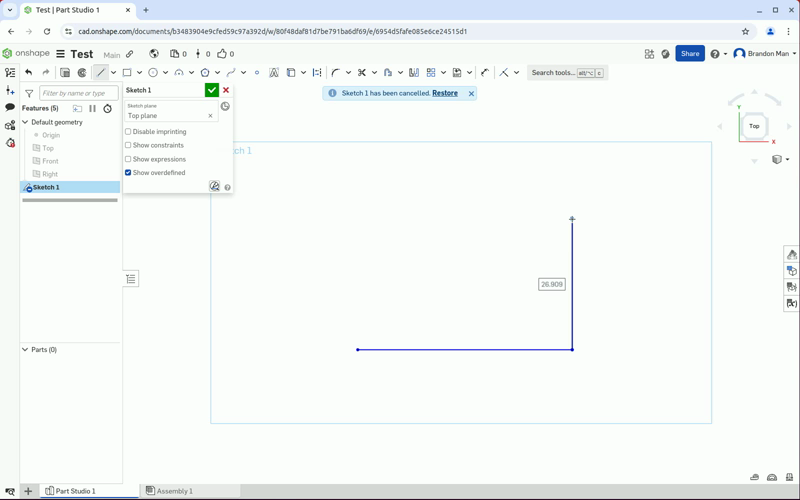
key_down(shift)
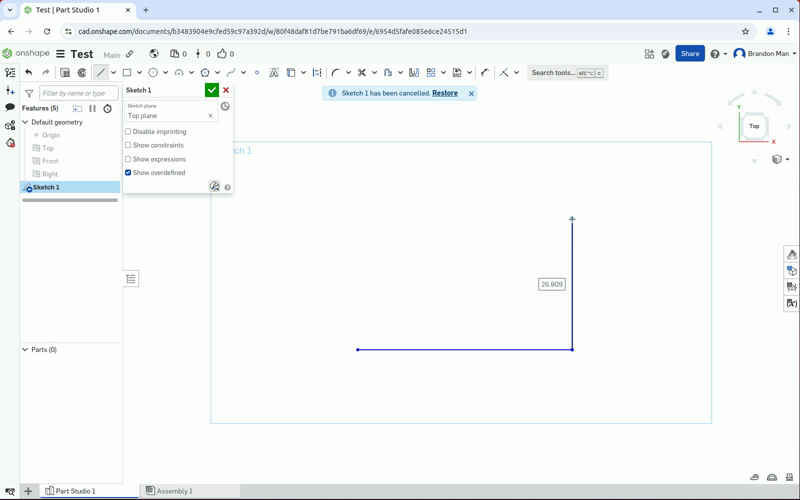
mouse_move(357, 218)
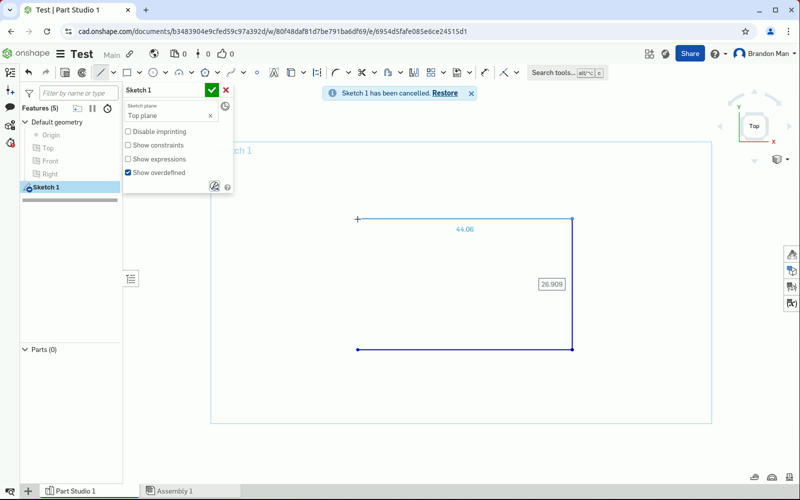
click(357, 218)
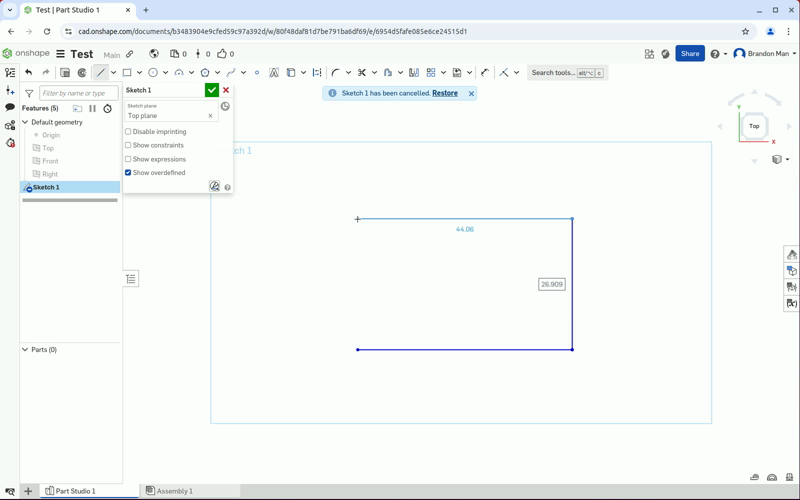
key_up(shift)
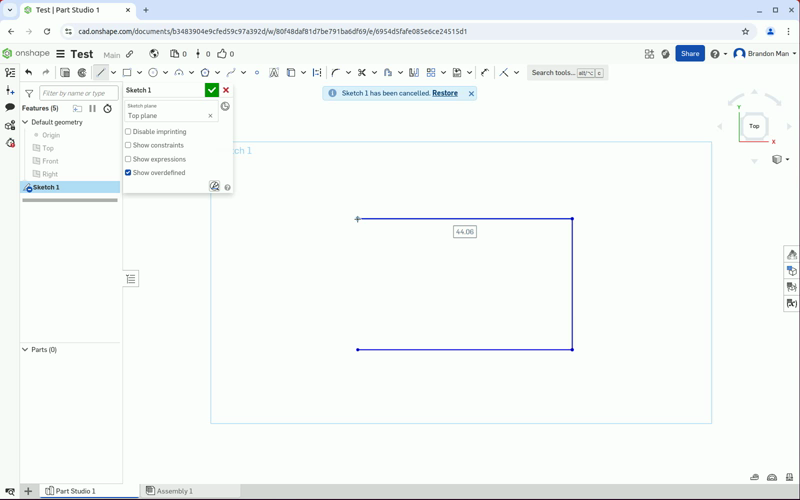
key_down(shift)
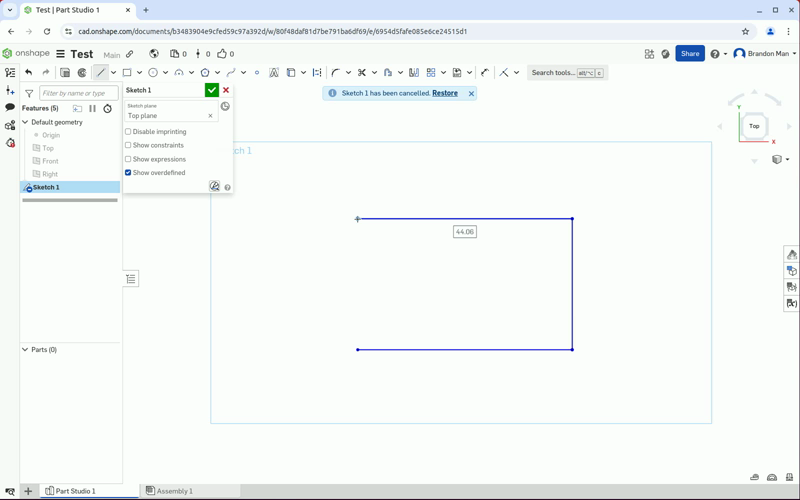
mouse_move(357, 349)
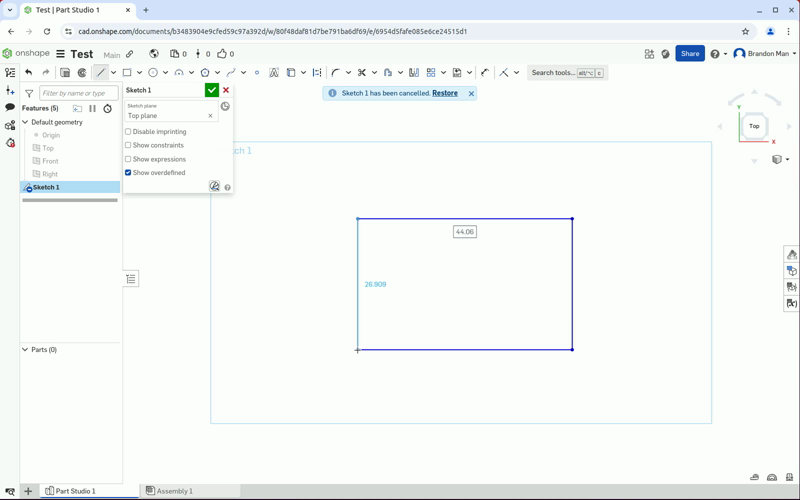
key_up(shift)
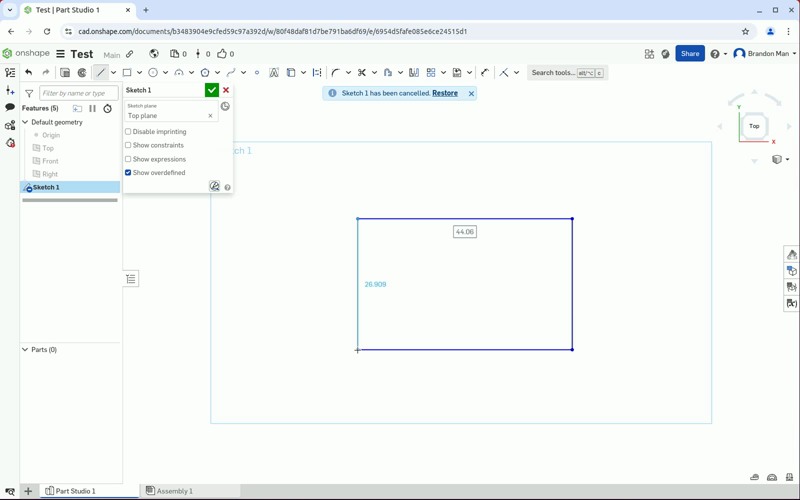
click(357, 349)
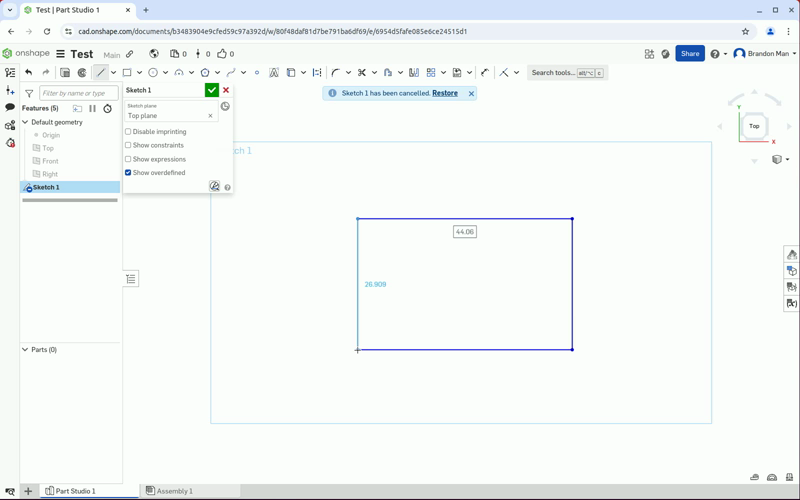
key(esc)
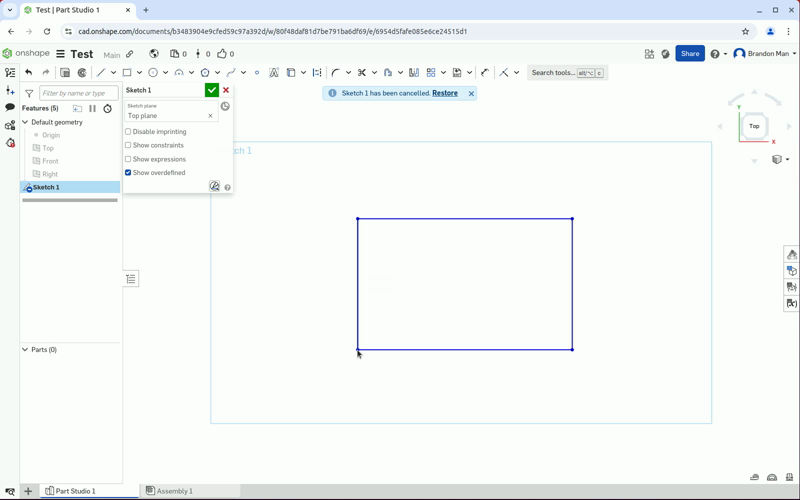
key(c)
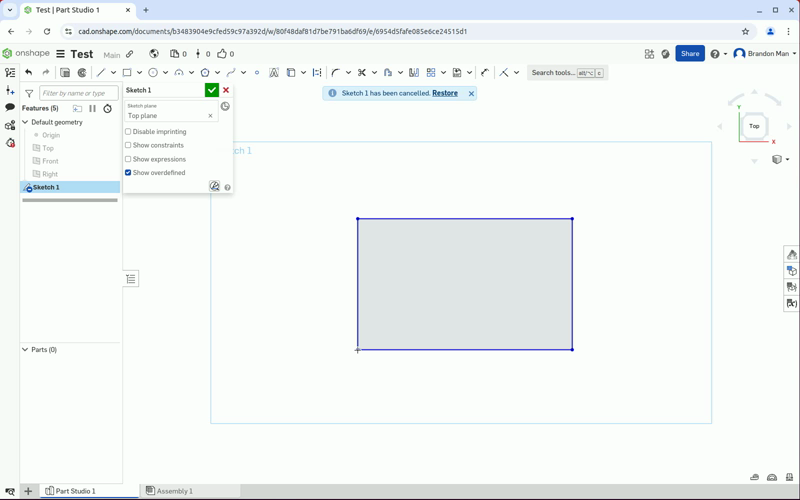
key_down(shift)
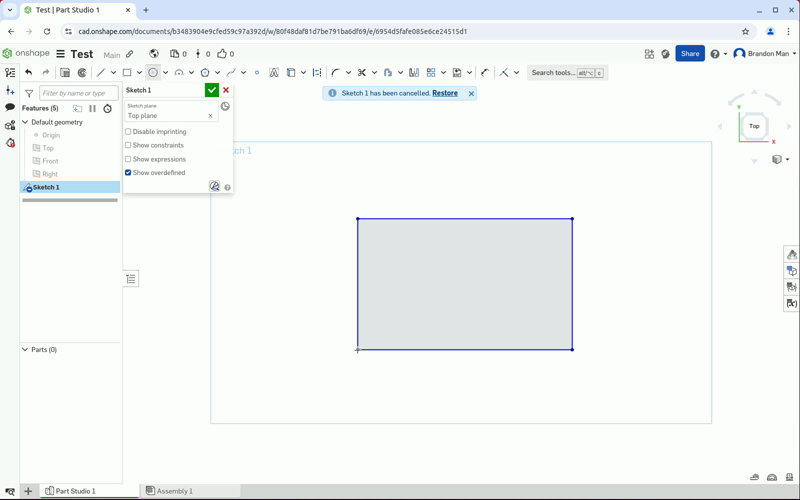
mouse_move(411, 284)
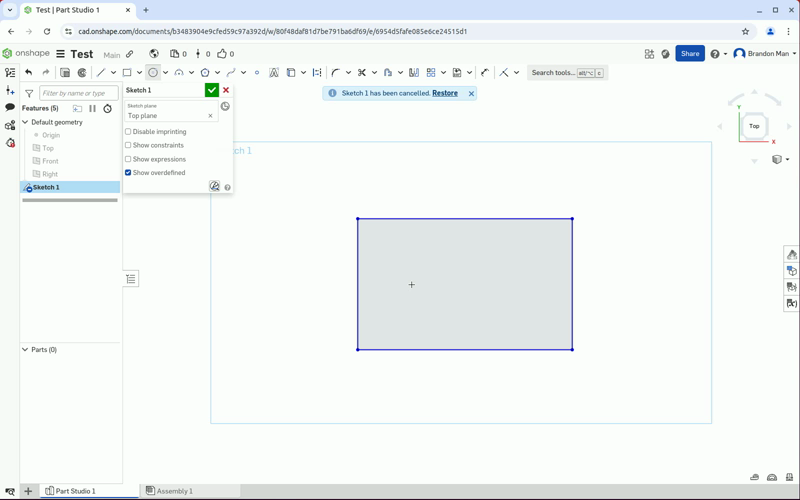
click(411, 284)
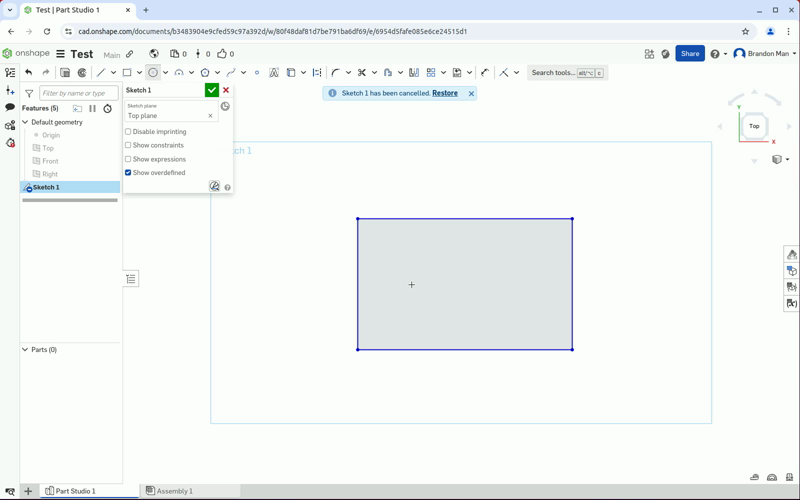
key_up(shift)
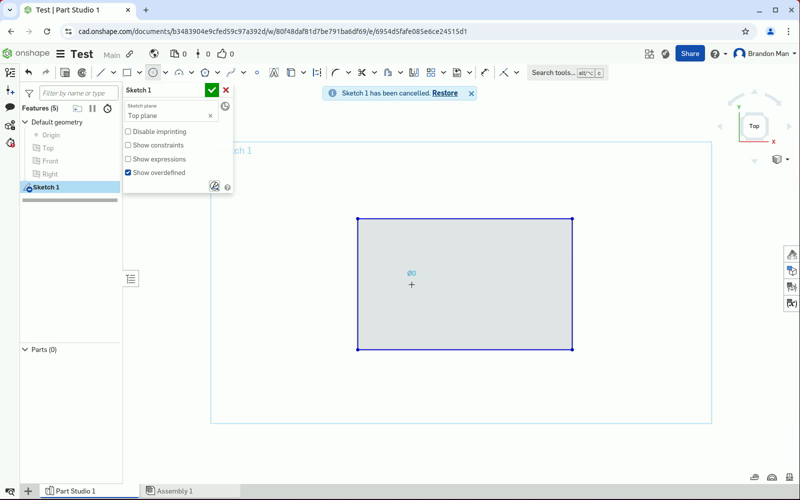
mouse_move(416, 284)
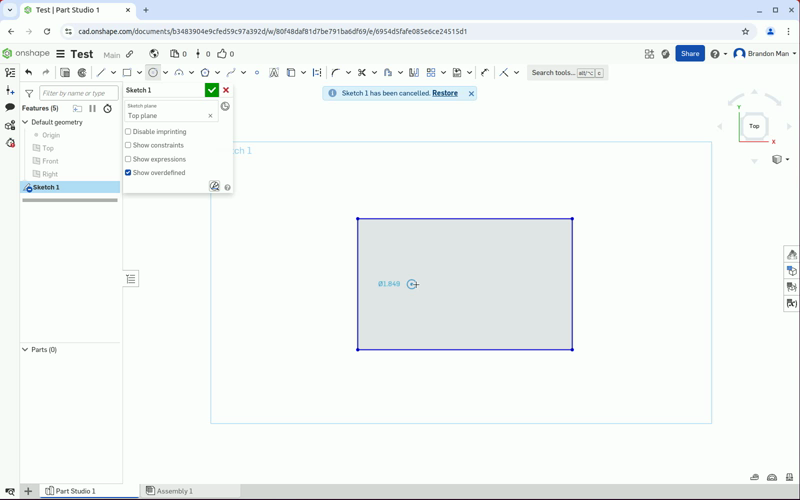
click(416, 284)
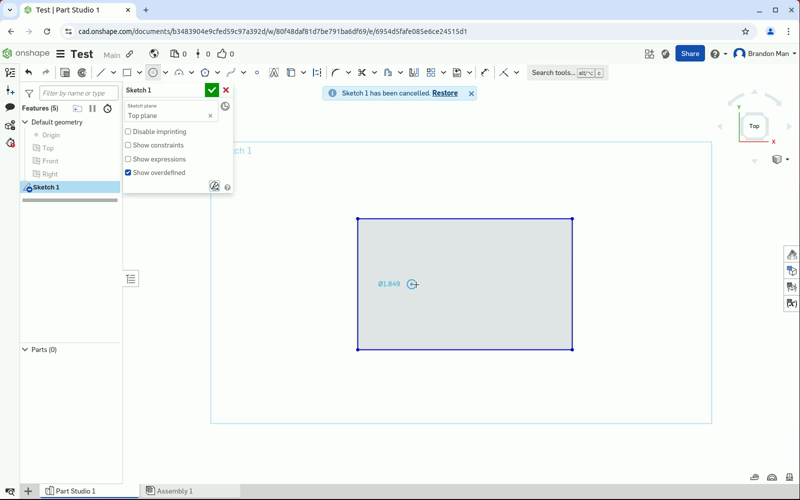
key(esc)
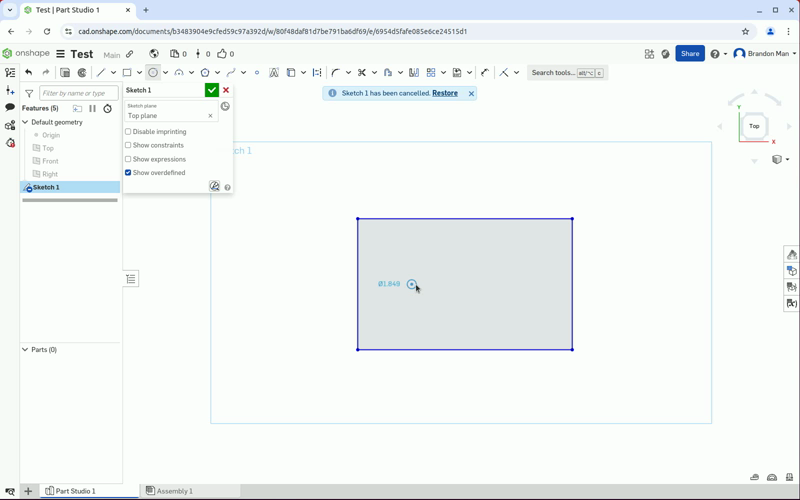
key(c)
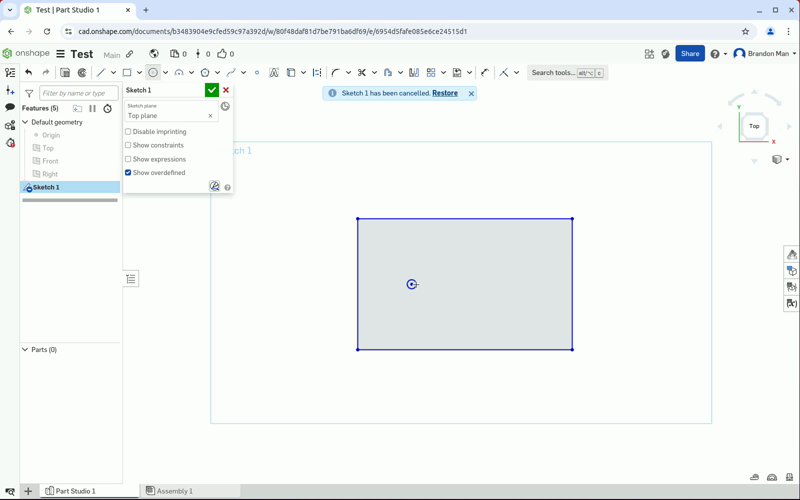
key_down(shift)
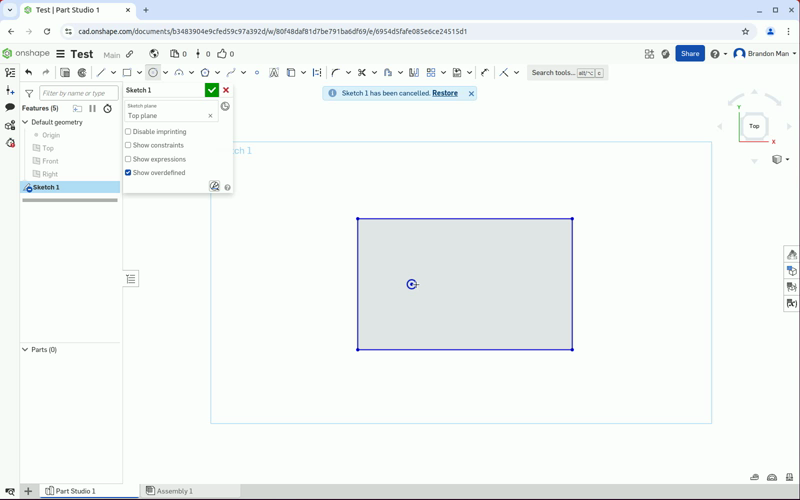
mouse_move(434, 284)
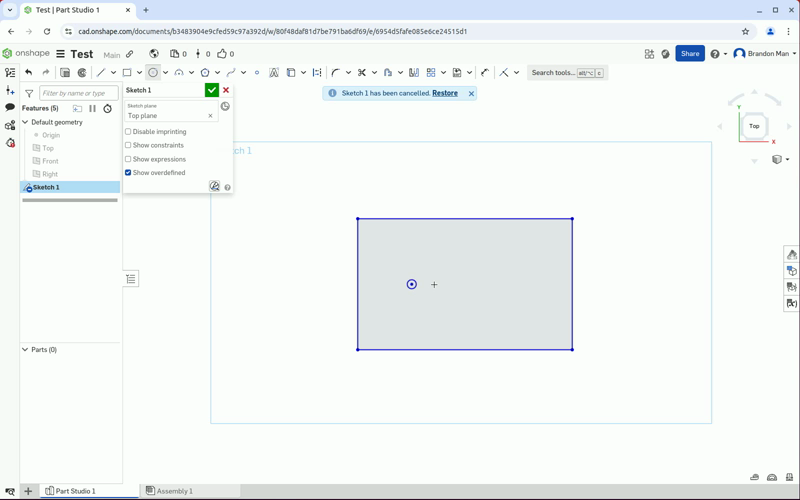
click(434, 284)
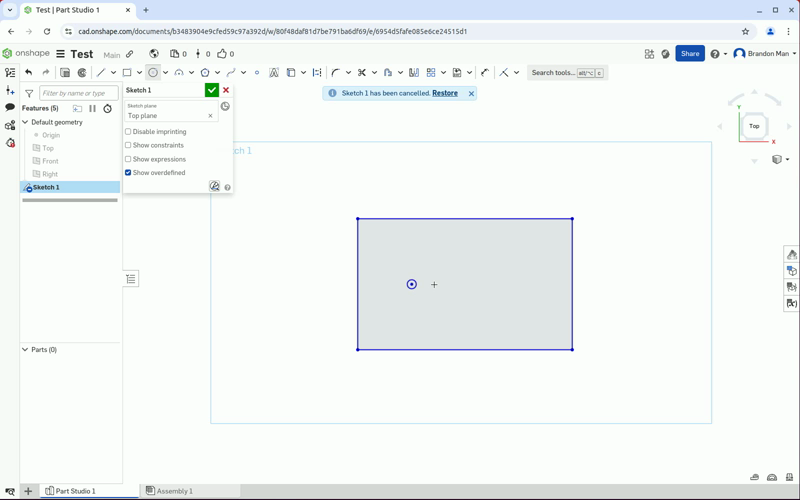
key_up(shift)
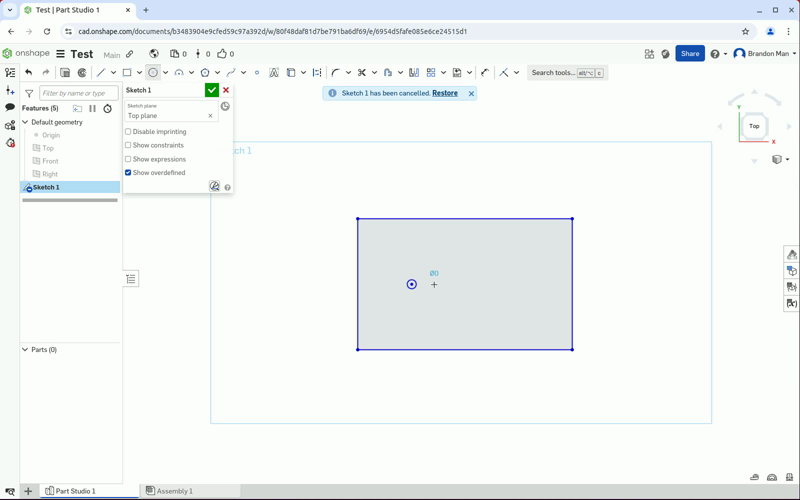
mouse_move(438, 284)
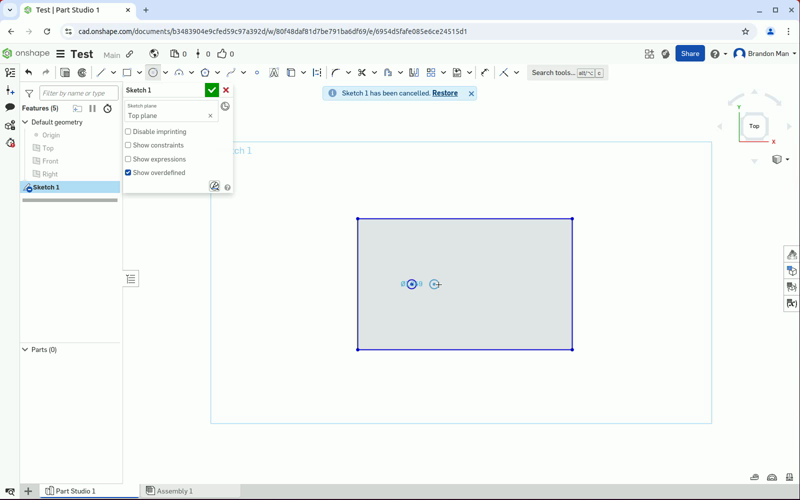
click(438, 284)
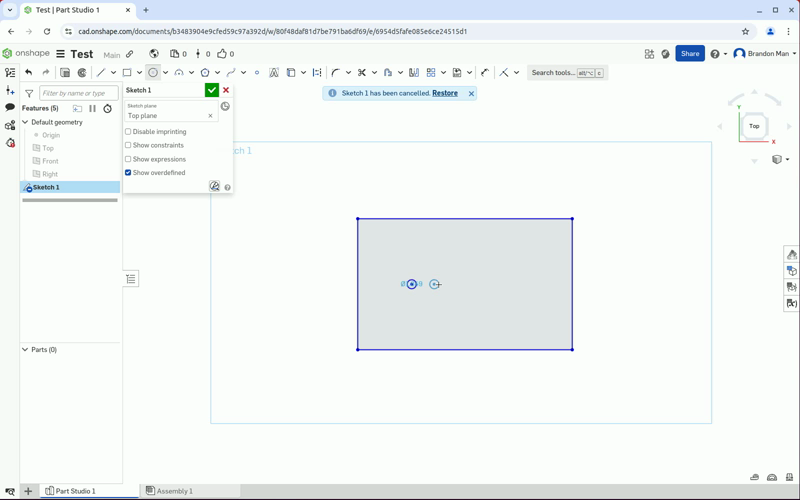
key(esc)
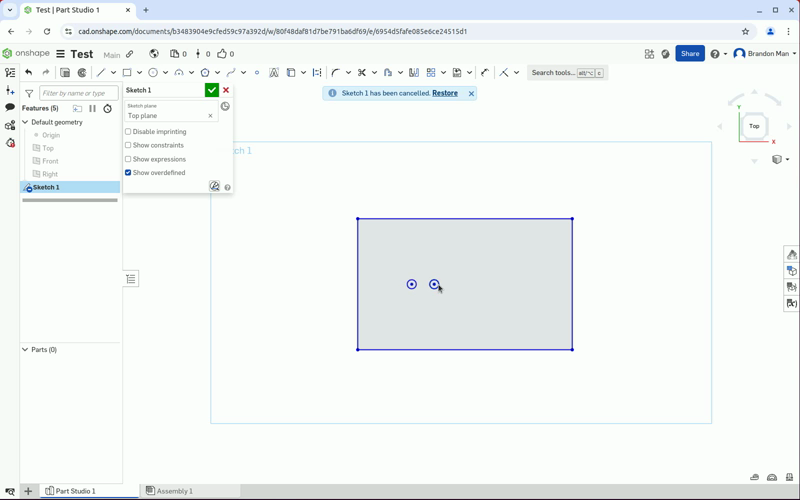
mouse_move(407, 249)
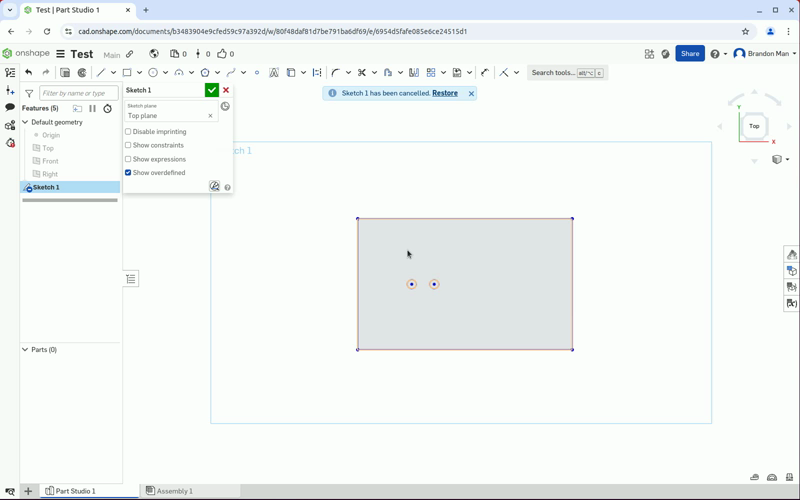
click(407, 249)
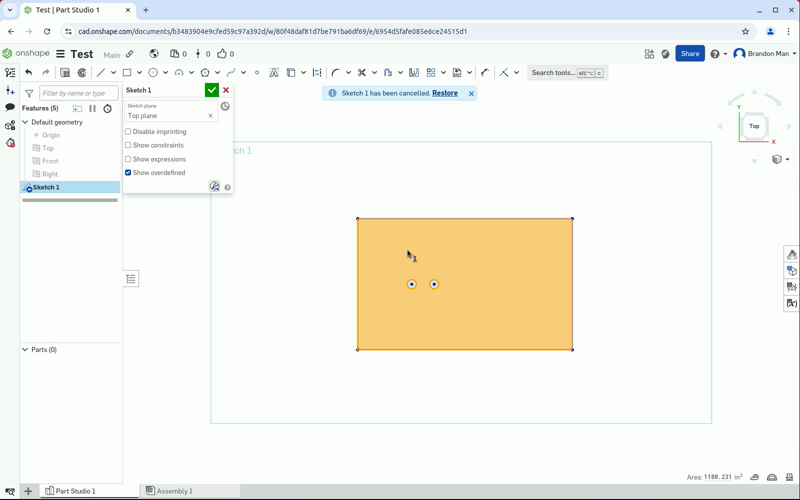
mouse_move(73, 352)
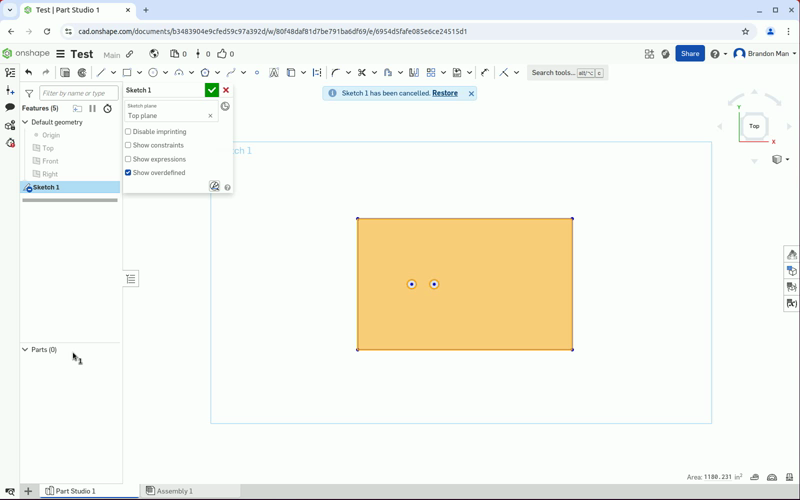
key(shift+y)
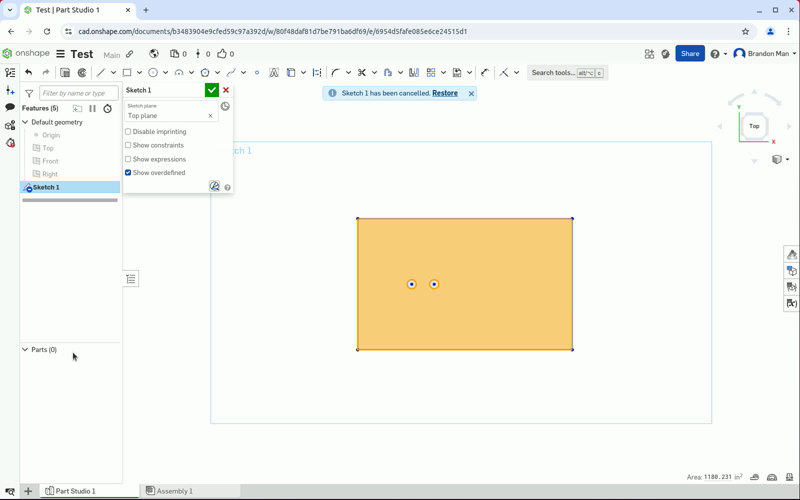
key(shift+e)
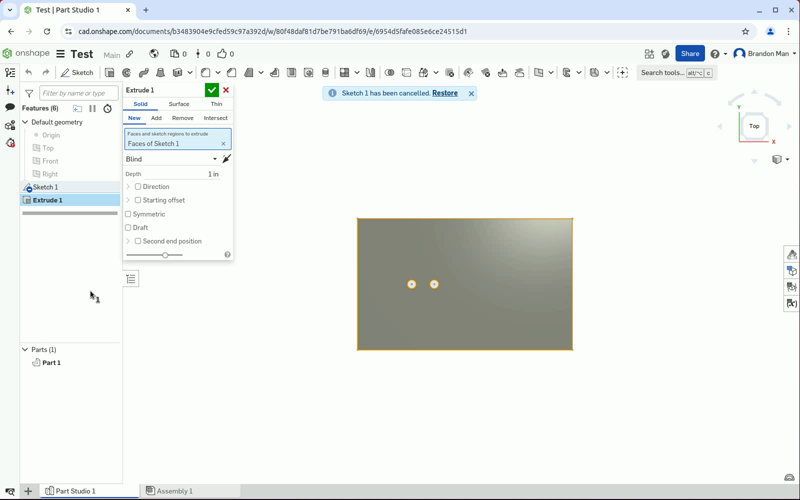
mouse_move(143, 106)
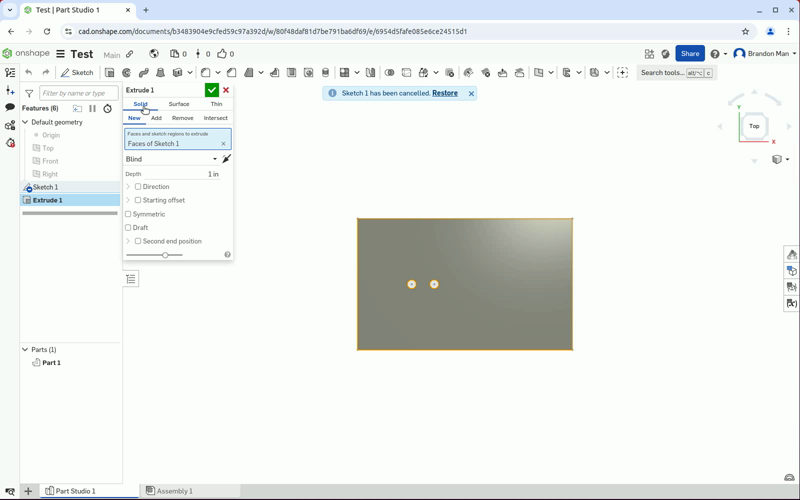
click(143, 106)
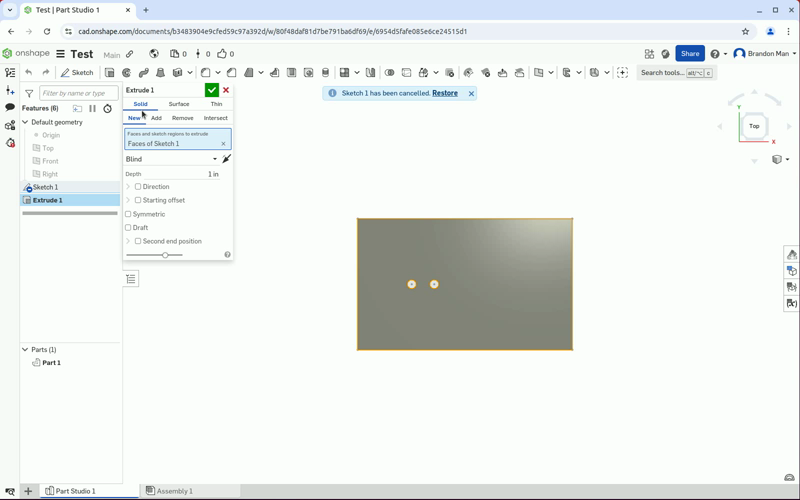
mouse_move(137, 120)
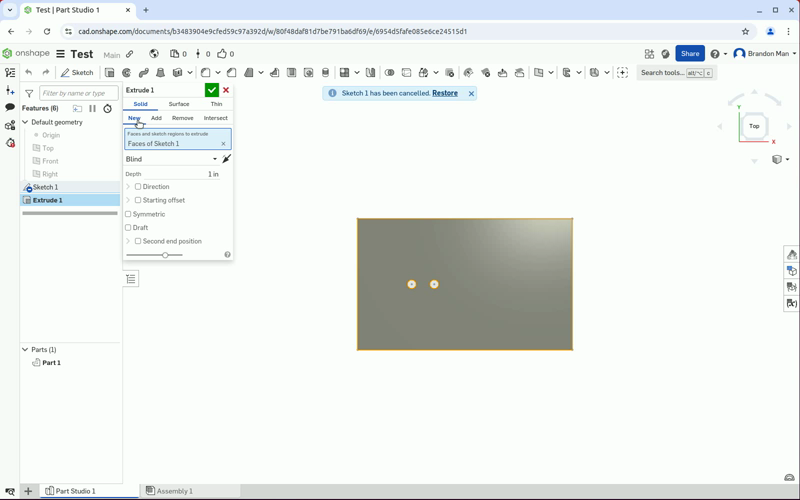
click(137, 120)
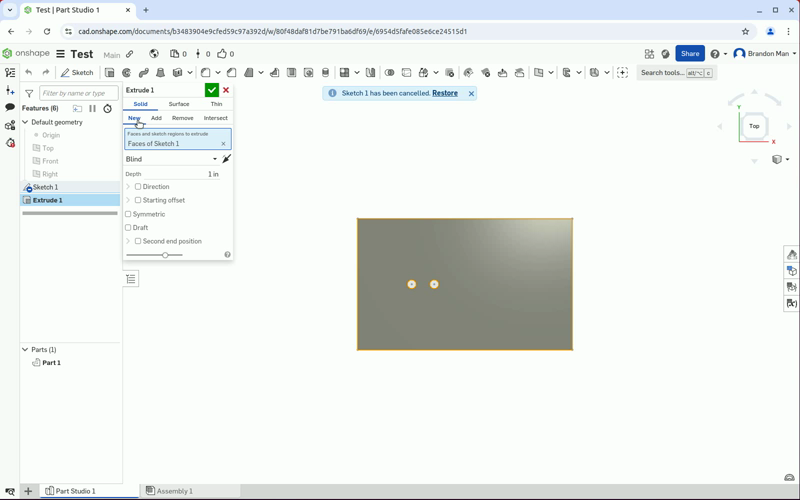
key(tab, 4)
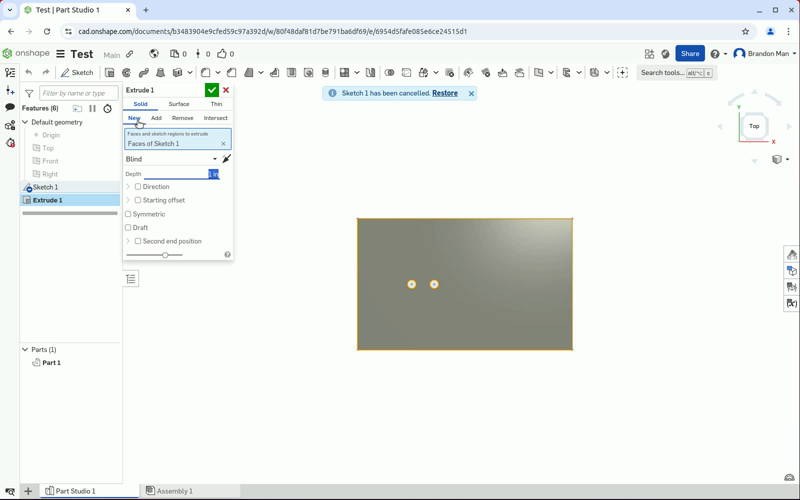
text(1.204)
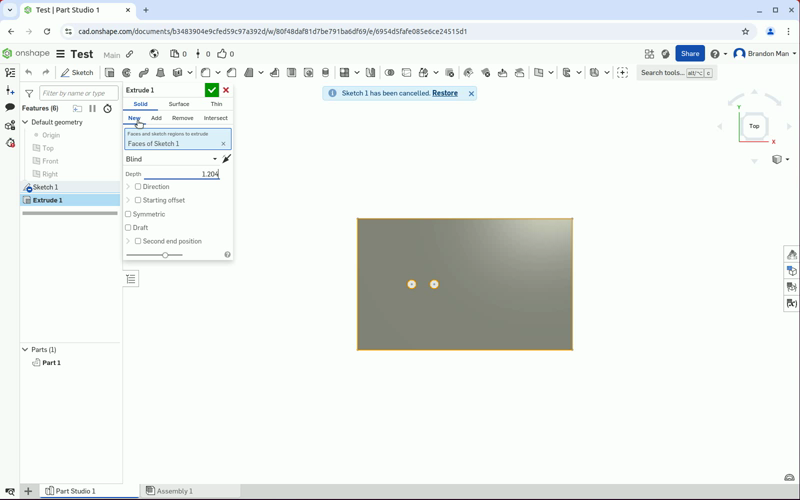
key(enter)
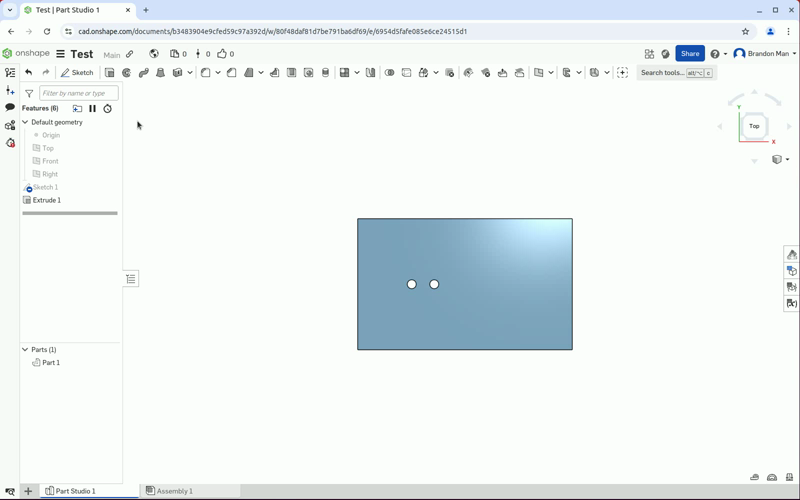
key(shift+h)
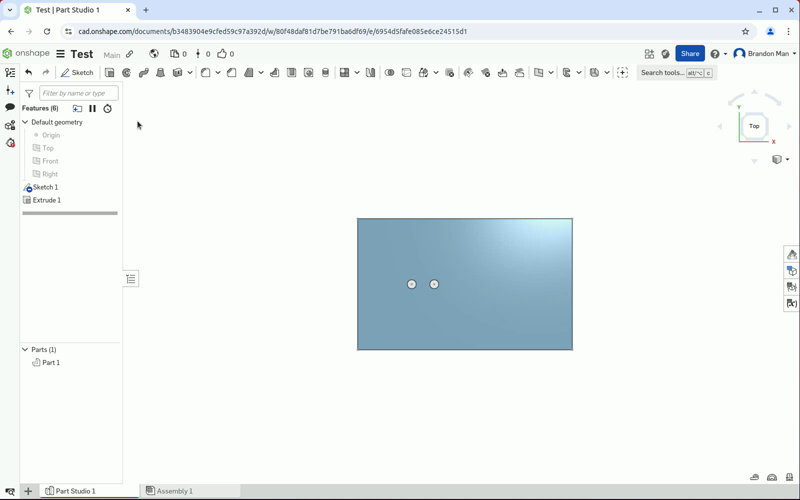
key(shift+h)
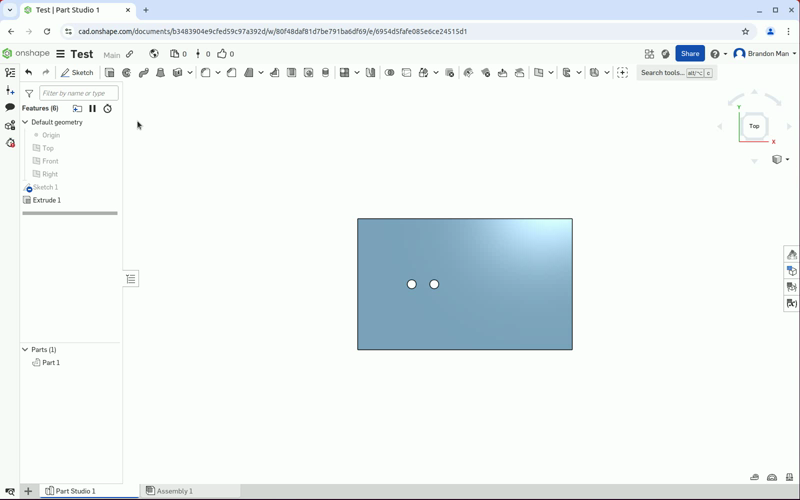
mouse_move(73, 189)
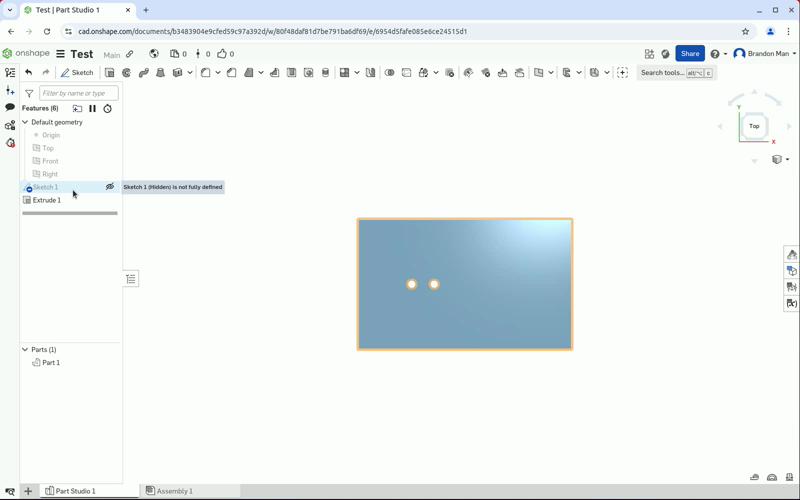
click(73, 189)
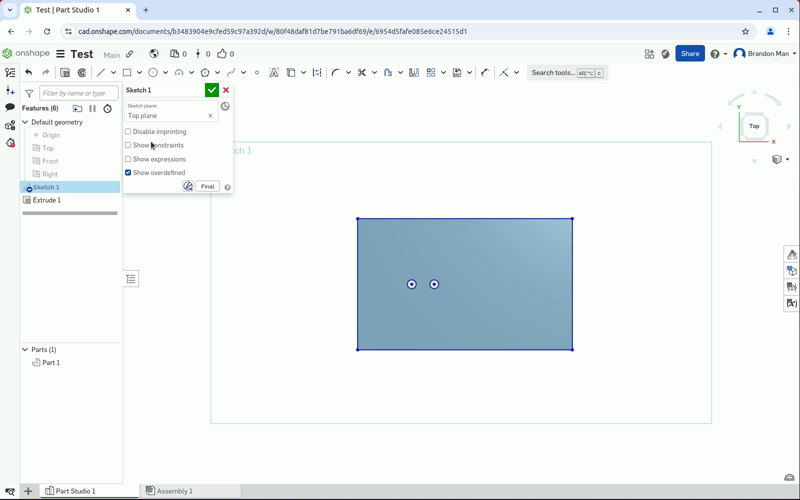
mouse_move(229, 92)
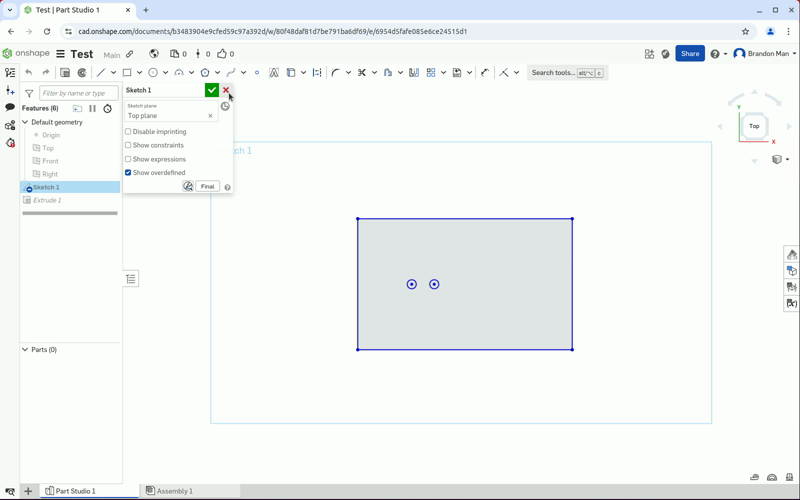
click(229, 92)
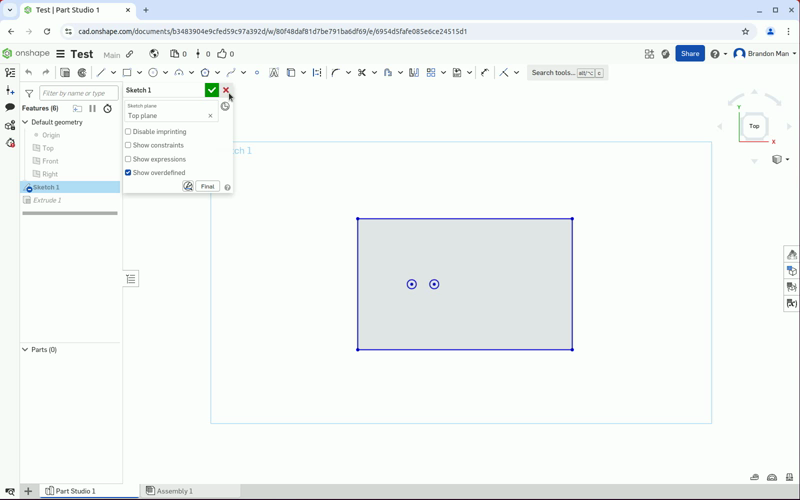
key(shift+s)
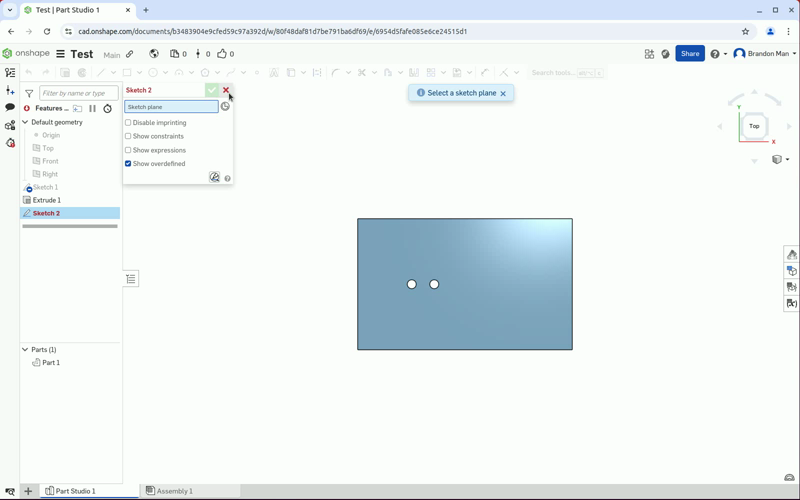
mouse_move(73, 150)
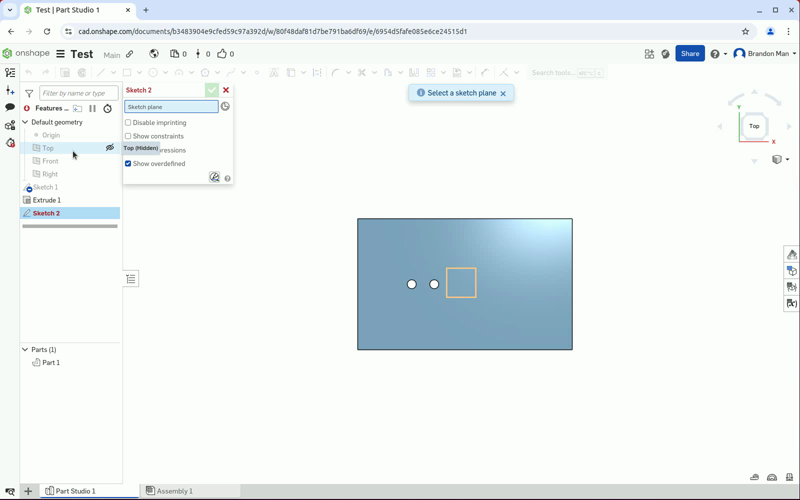
click(73, 150)
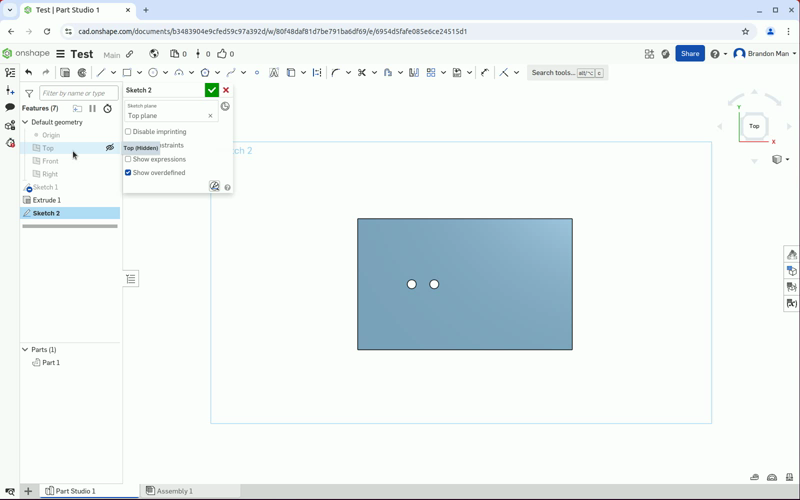
mouse_move(73, 352)
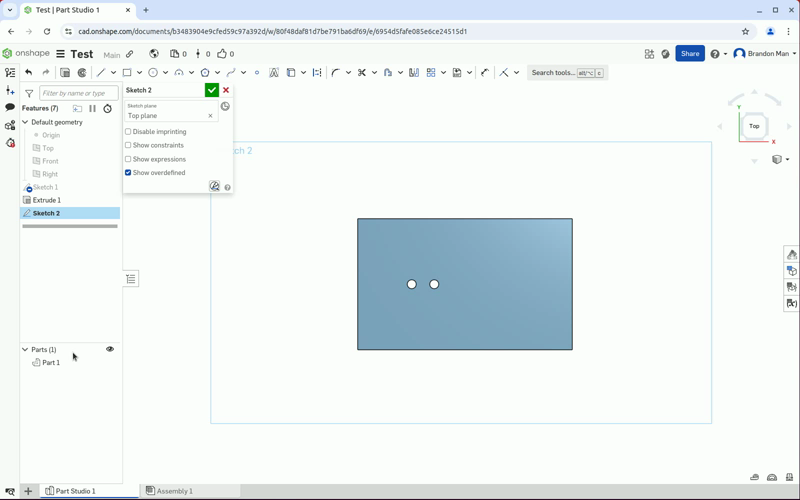
key(y)
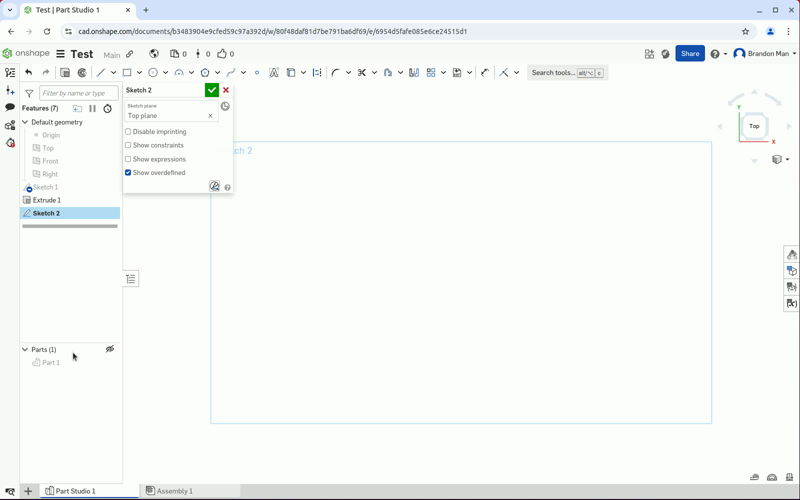
key(c)
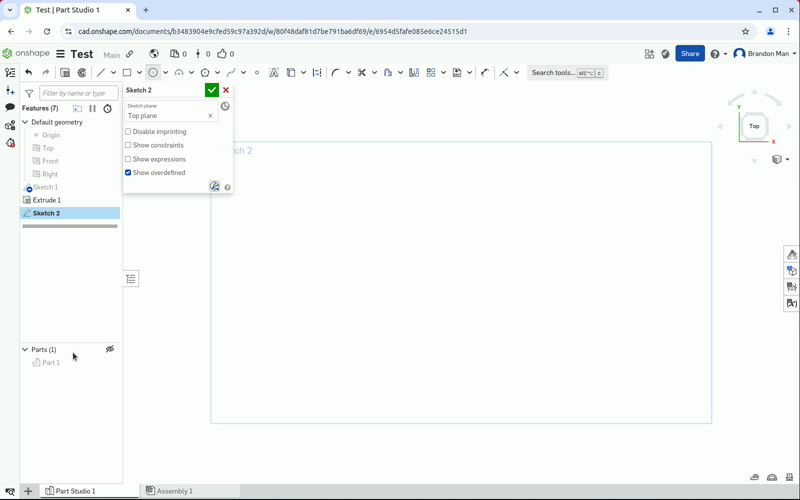
key_down(shift)
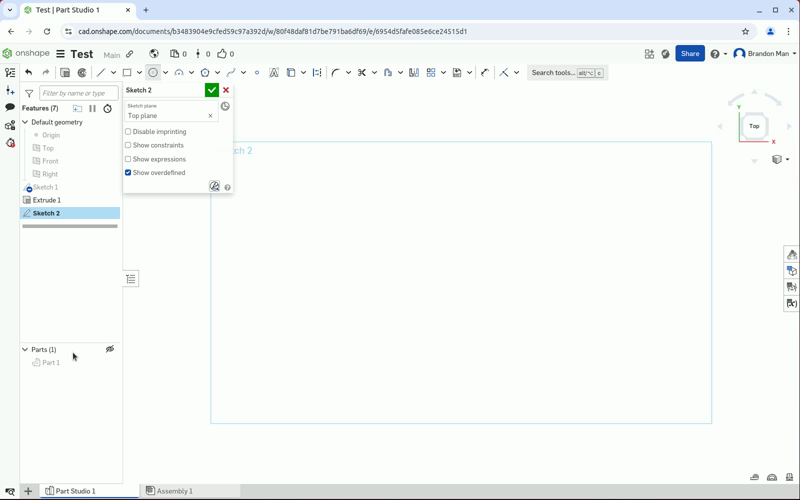
mouse_move(412, 282)
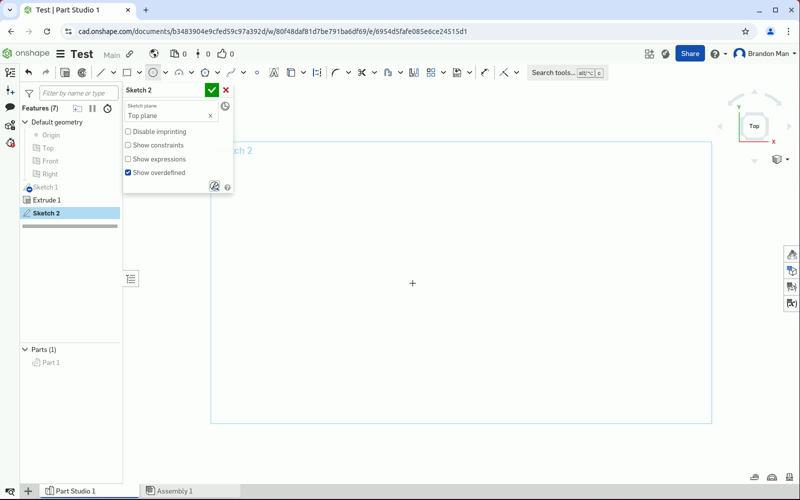
click(412, 282)
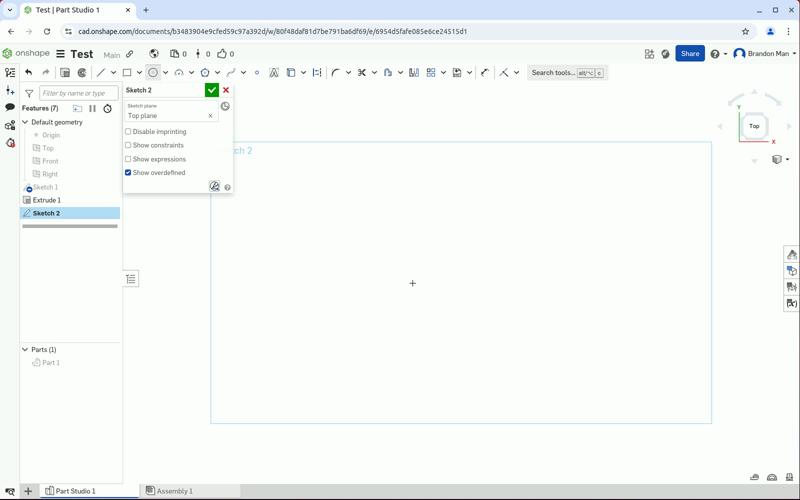
key_up(shift)
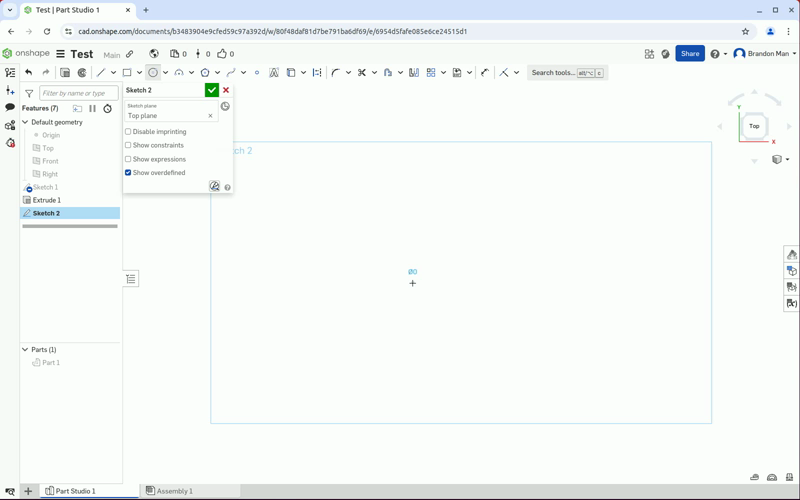
mouse_move(417, 282)
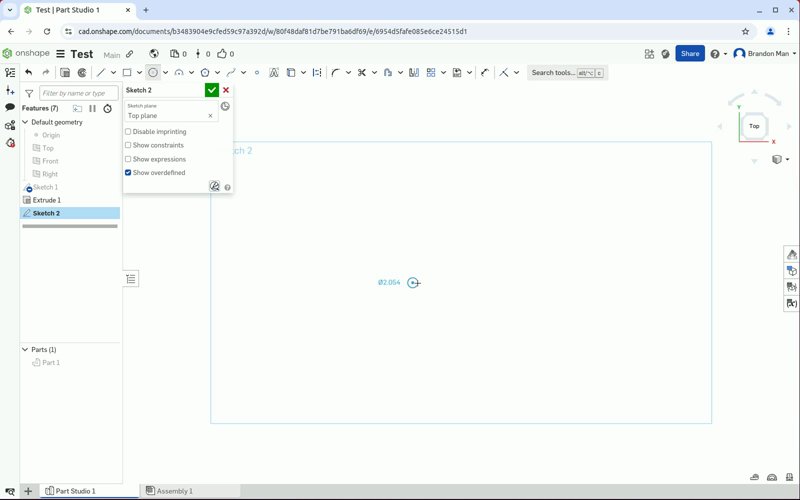
click(417, 282)
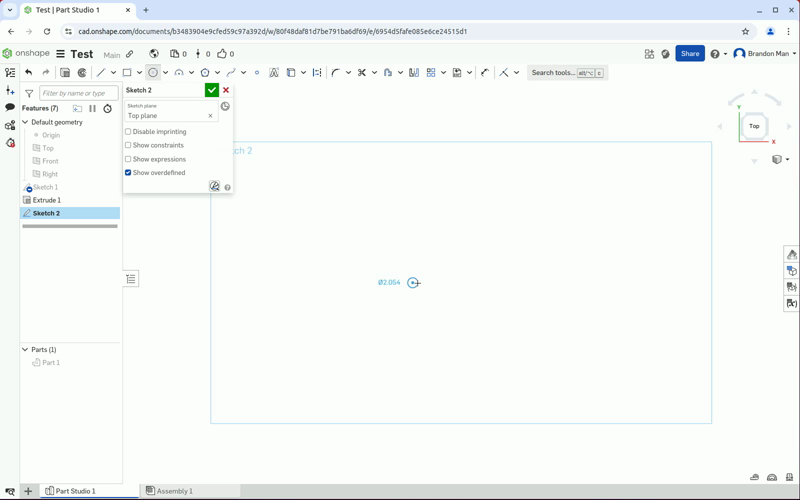
key(esc)
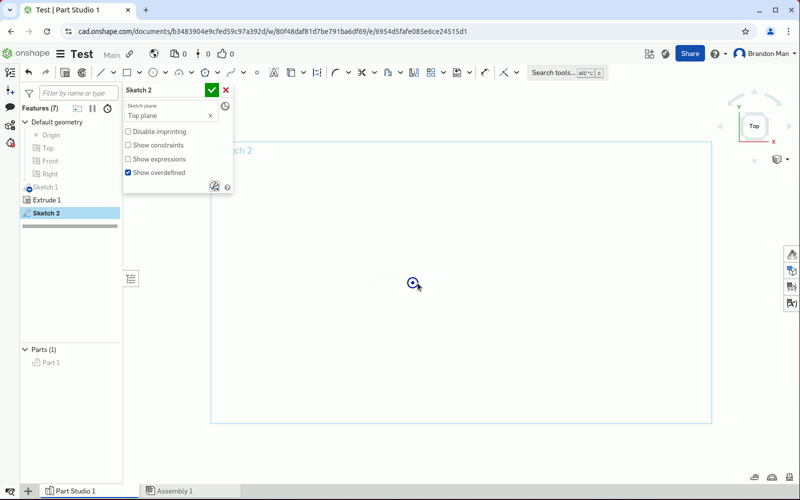
mouse_move(410, 286)
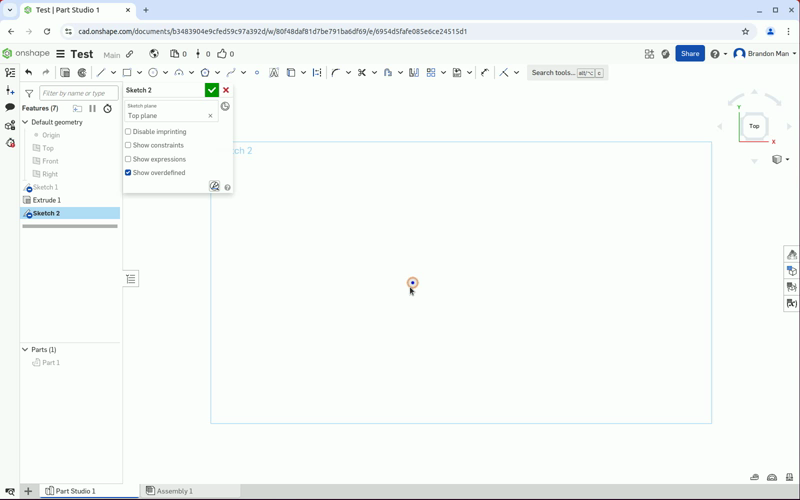
scroll(6)
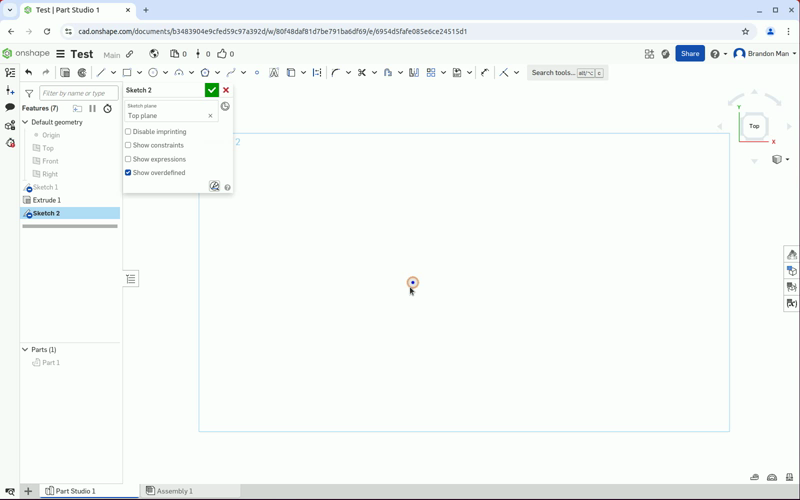
scroll(6)
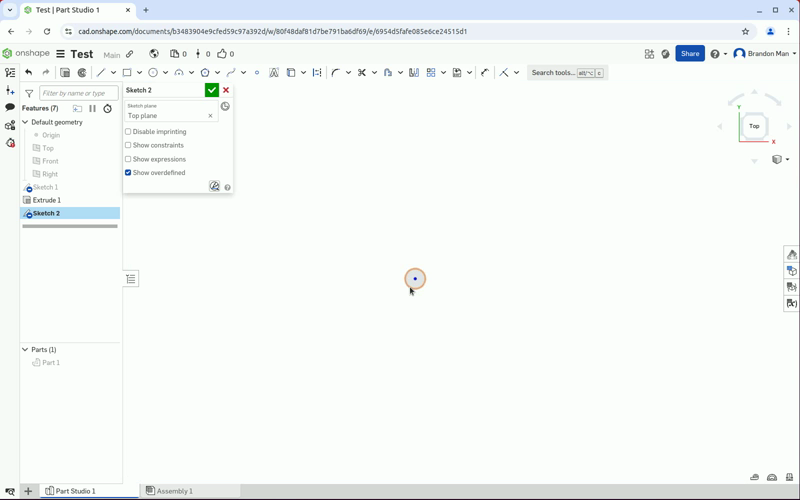
scroll(6)
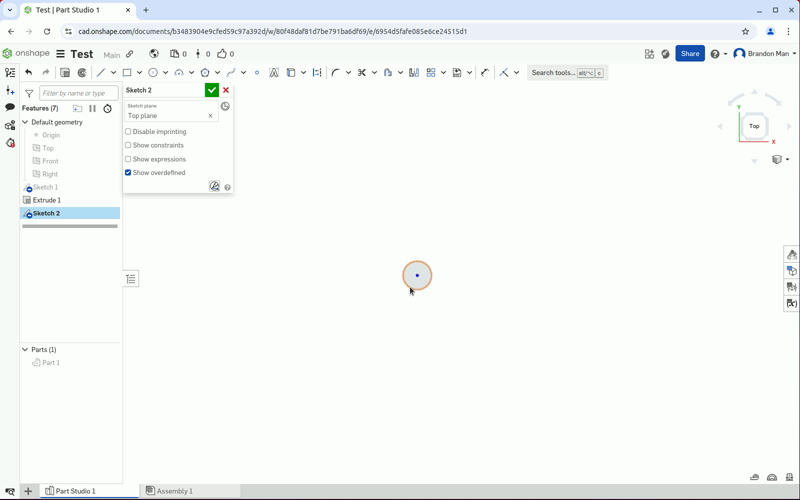
scroll(6)
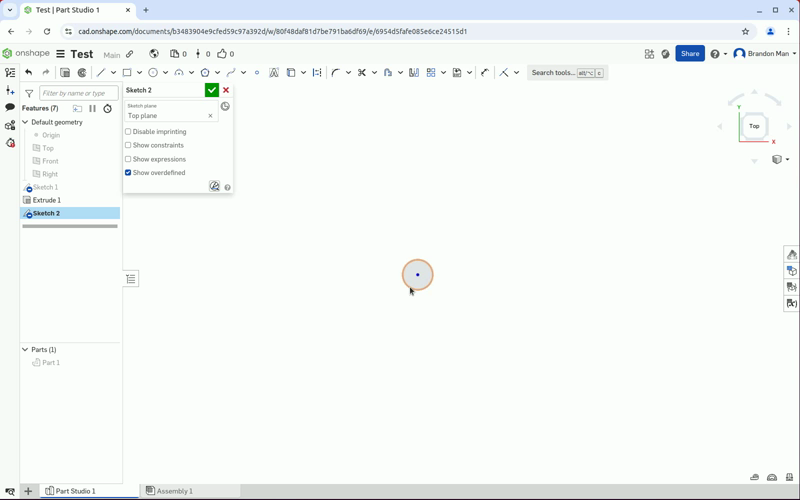
scroll(6)
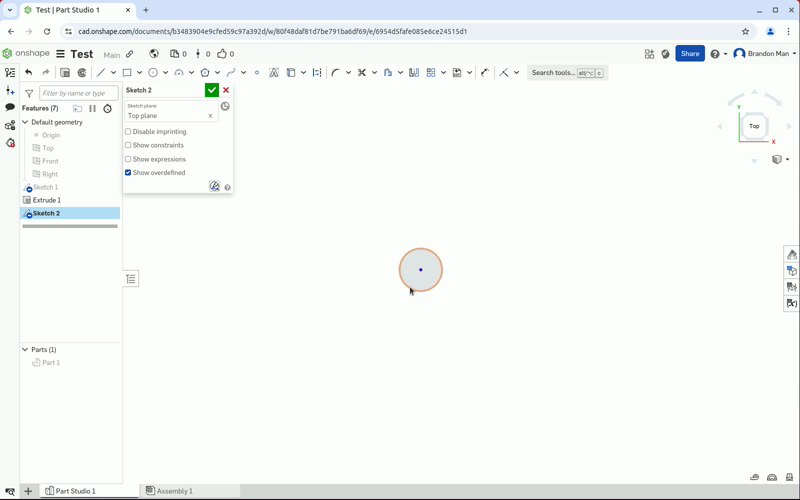
scroll(6)
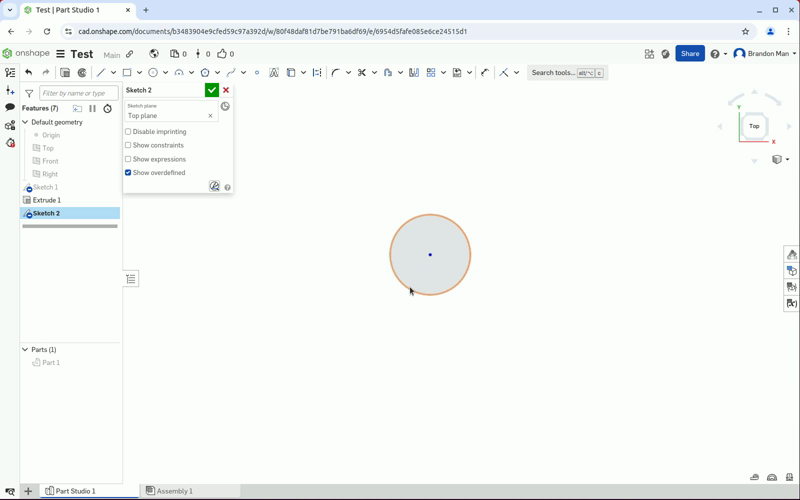
scroll(6)
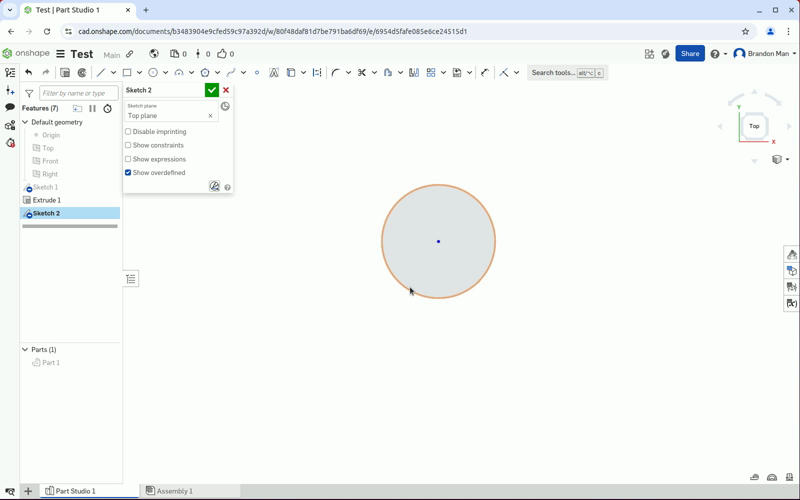
click(410, 286)
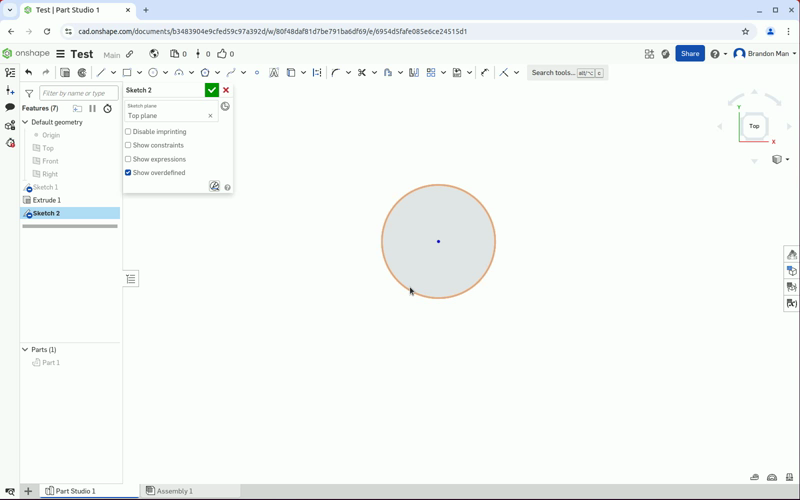
scroll(-6)
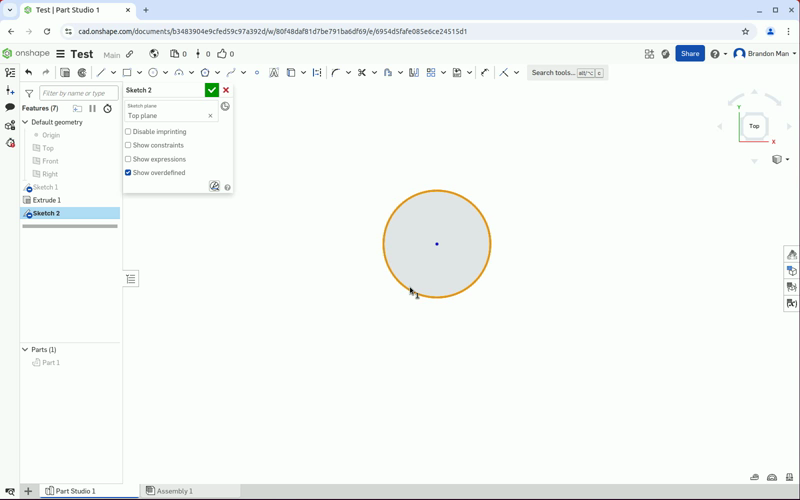
scroll(-6)
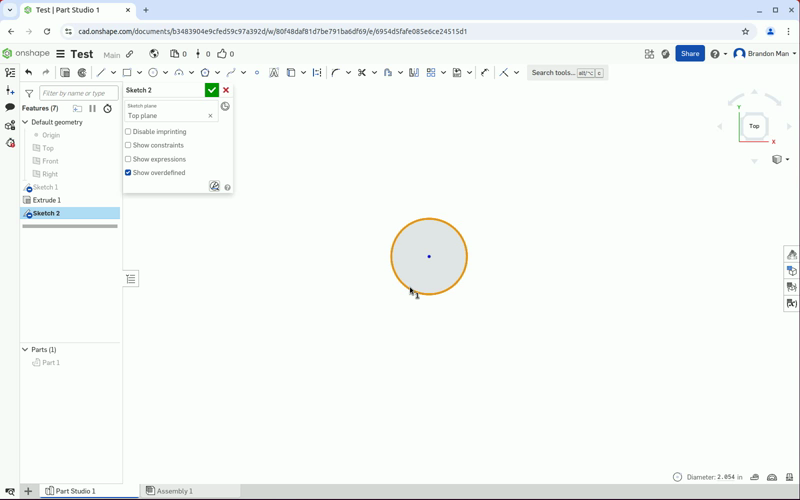
scroll(-6)
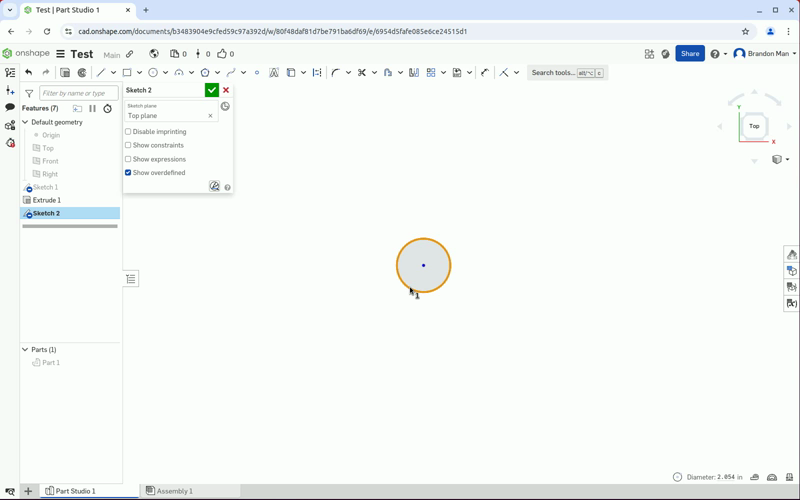
scroll(-6)
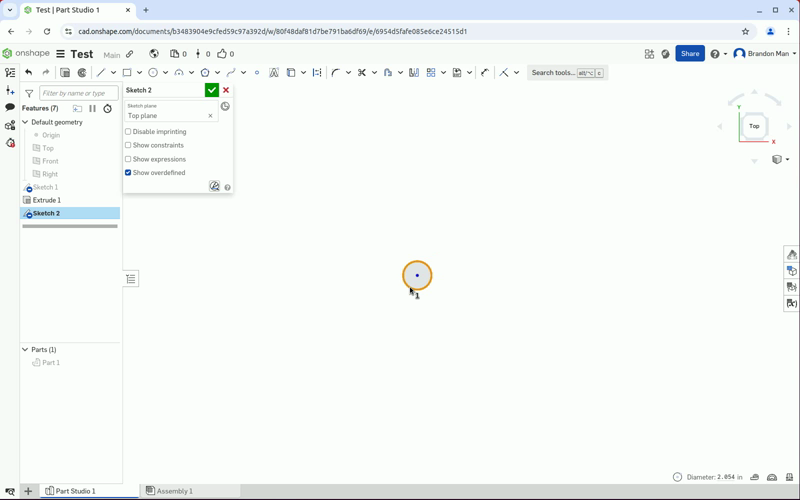
scroll(-6)
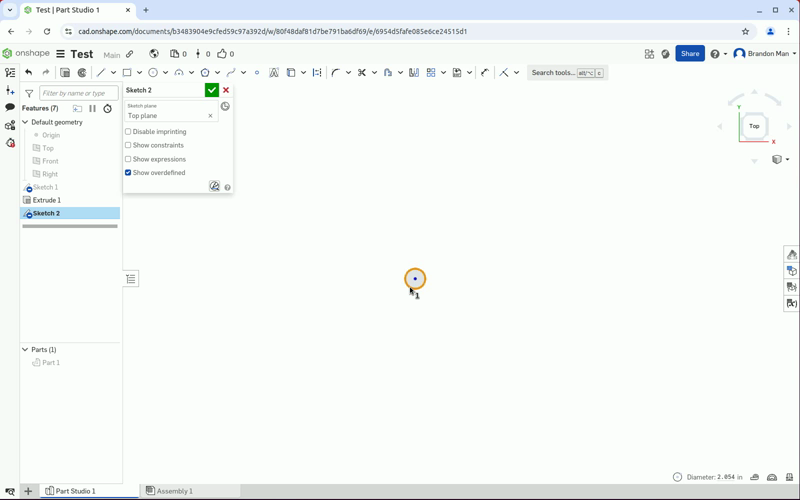
scroll(-6)
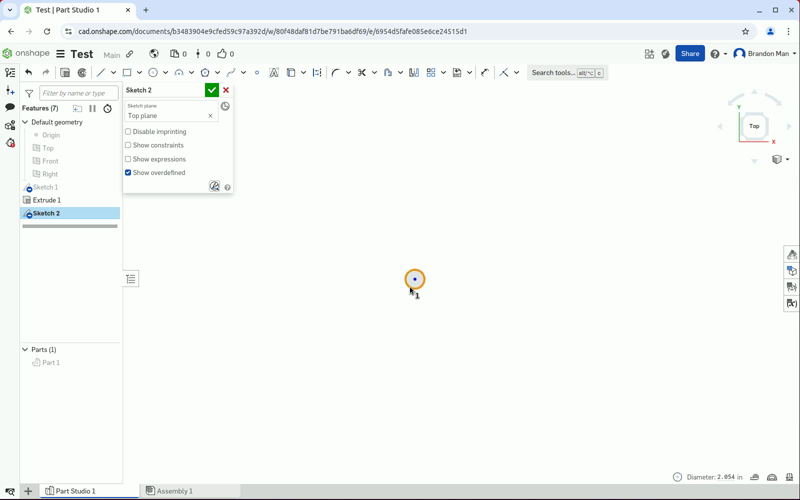
scroll(-6)
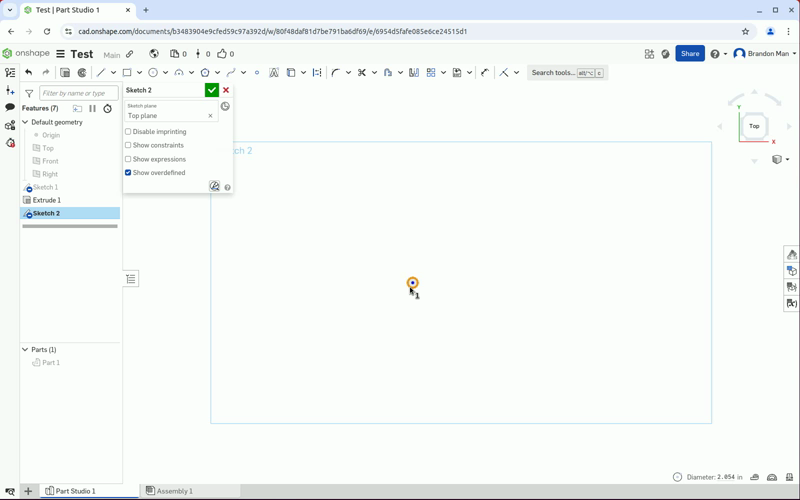
mouse_move(73, 352)
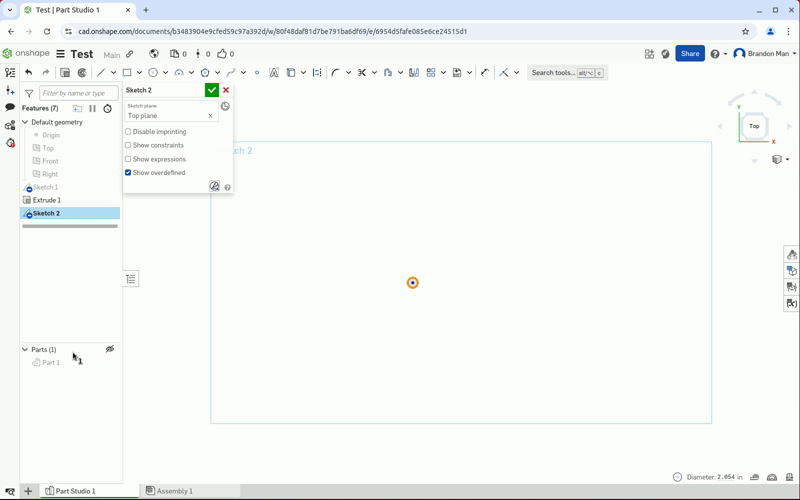
key(shift+y)
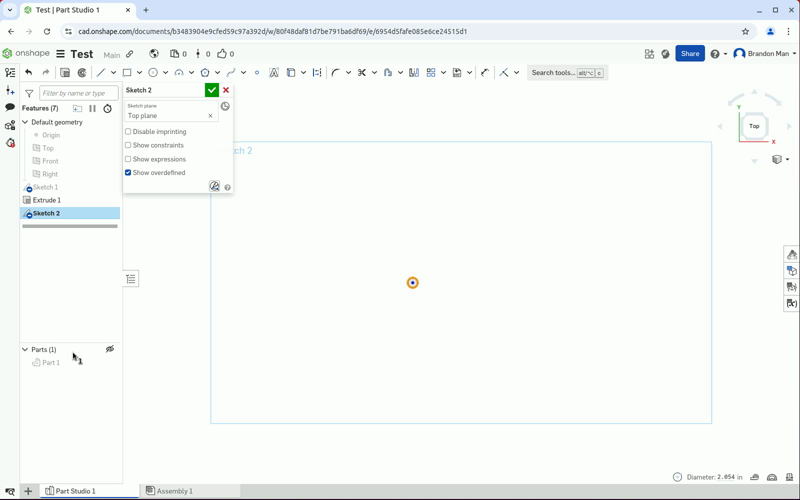
key(shift+e)
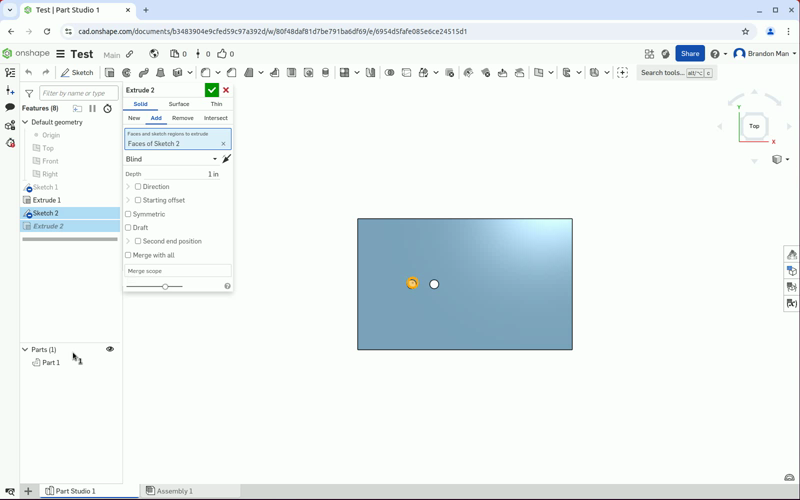
mouse_move(143, 106)
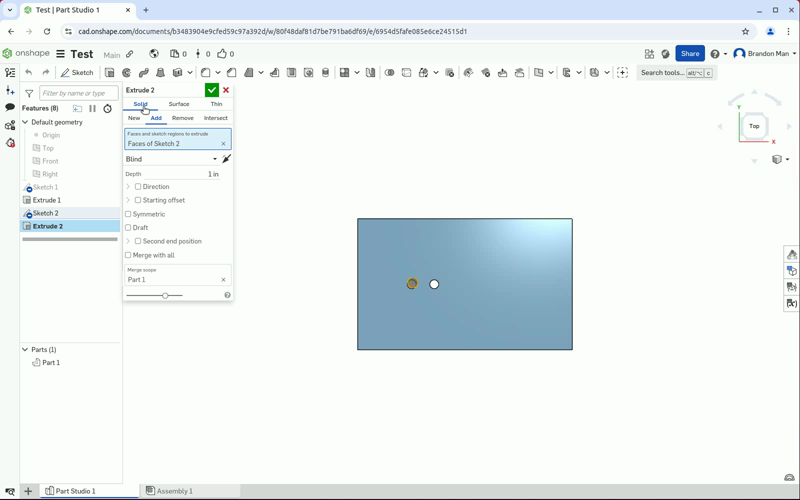
click(143, 106)
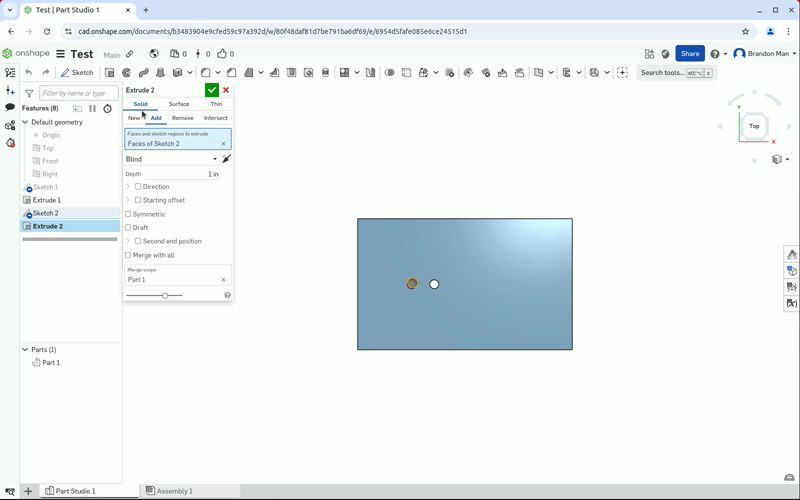
mouse_move(137, 120)
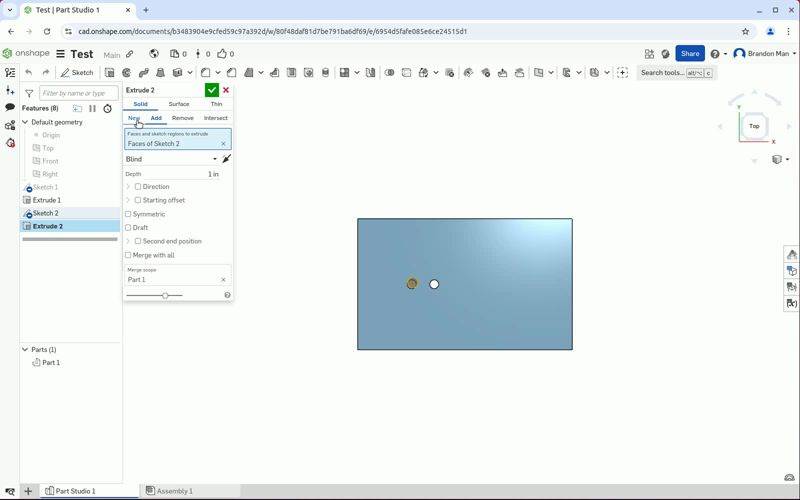
click(137, 120)
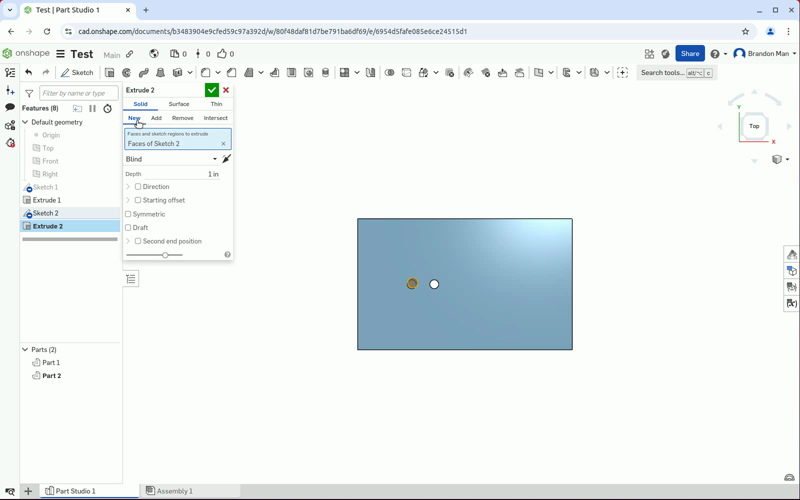
key(tab, 4)
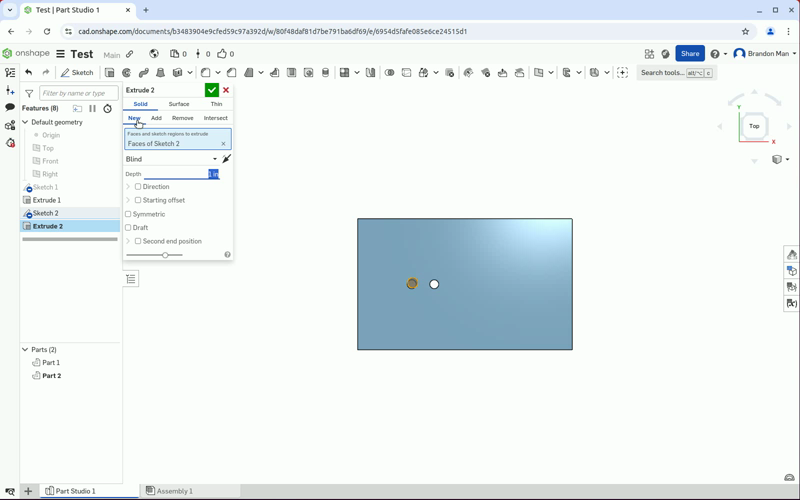
text(1.204)
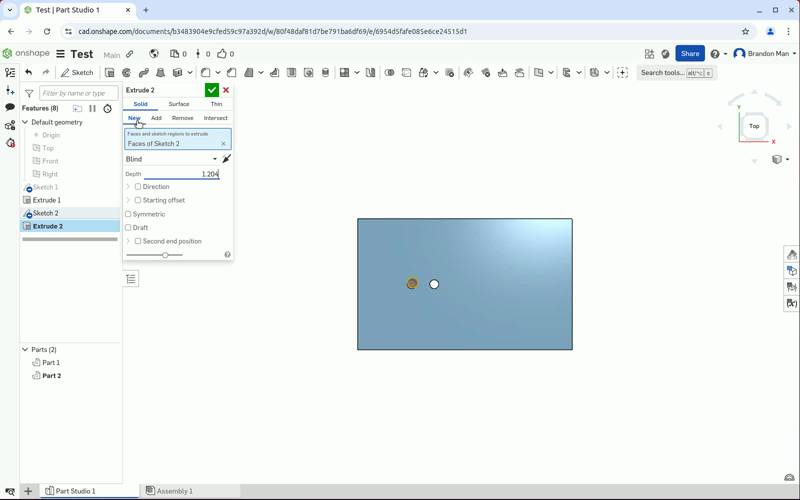
key(enter)
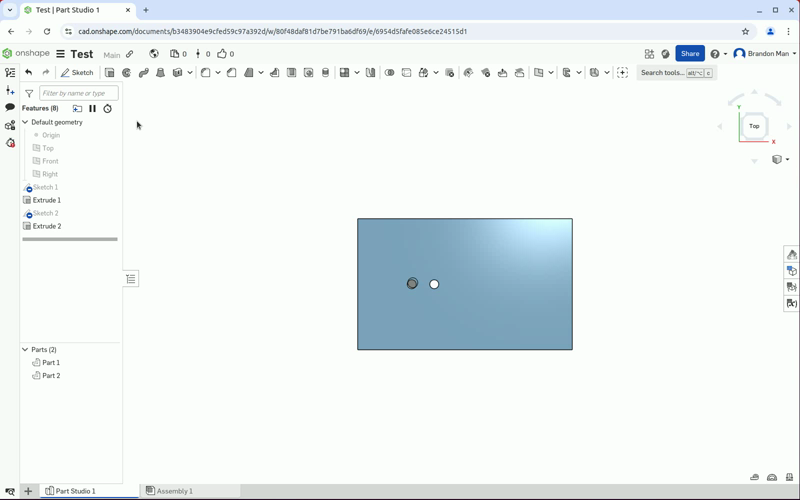
key(shift+h)
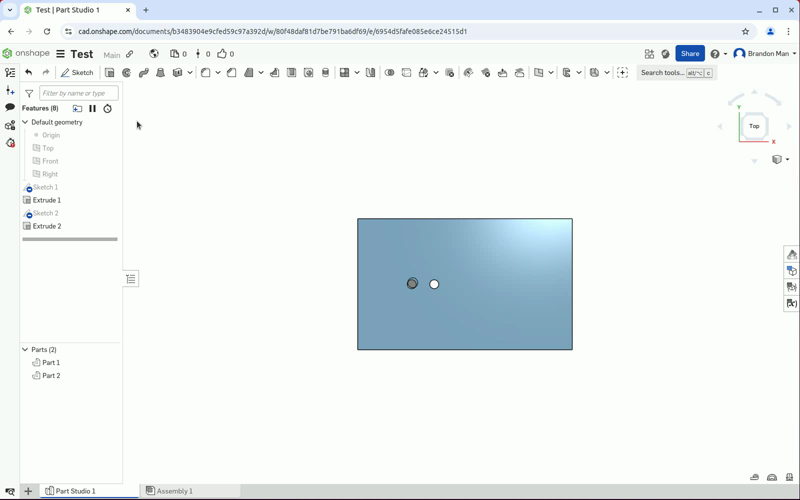
key(shift+h)
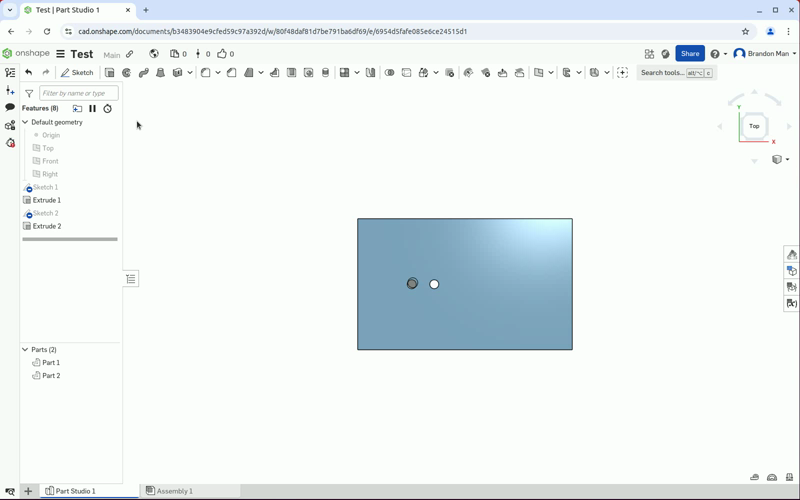
mouse_move(73, 189)
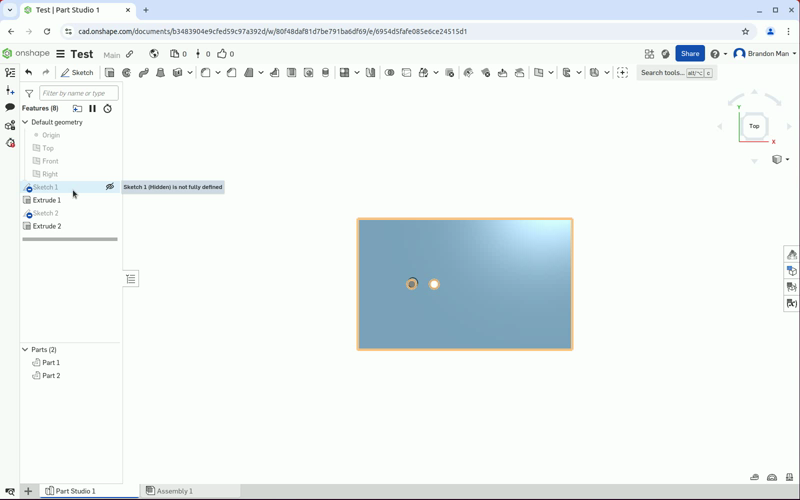
click(73, 189)
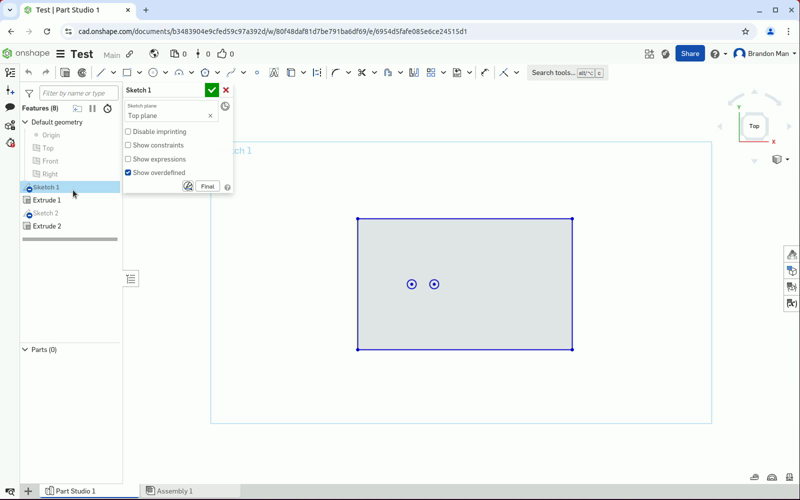
mouse_move(229, 92)
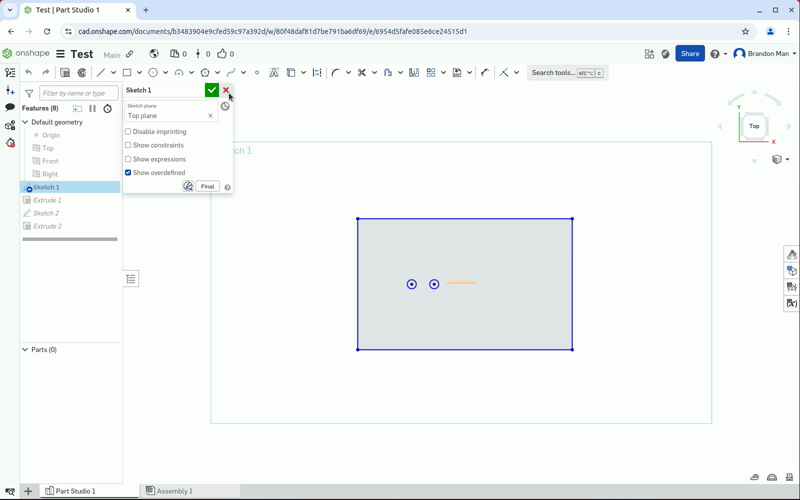
click(229, 92)
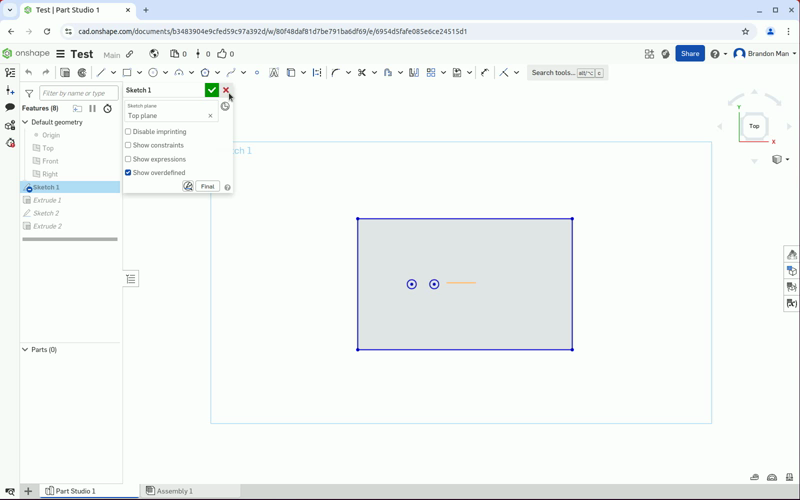
key(shift+s)
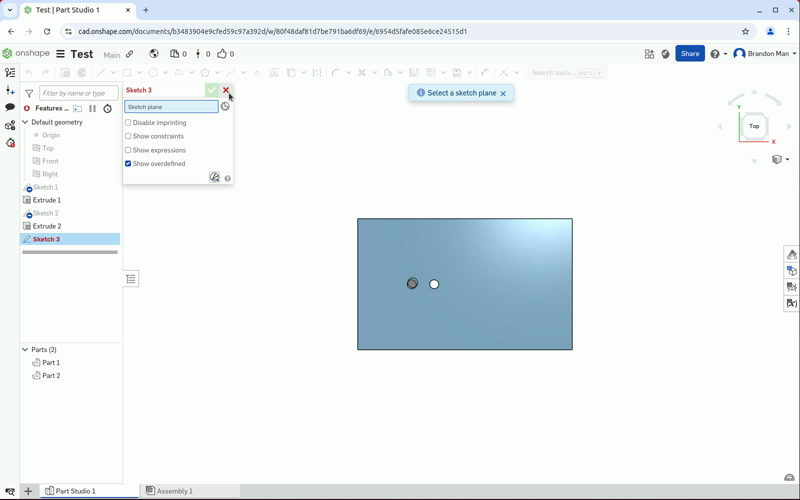
mouse_move(73, 150)
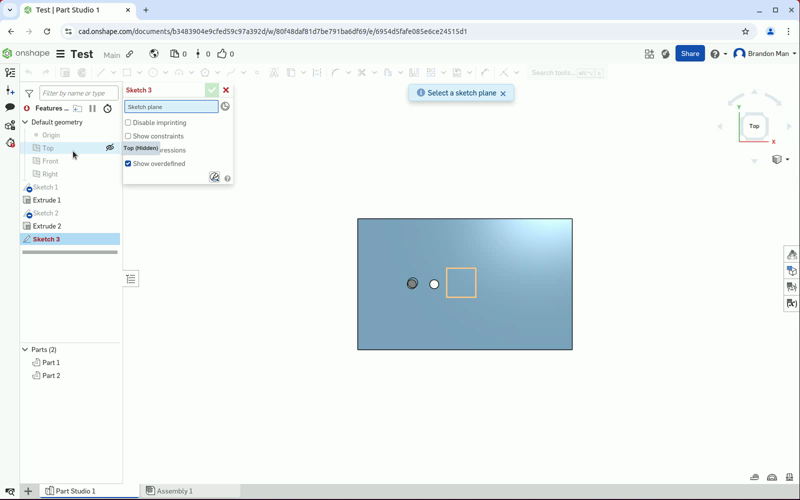
click(73, 150)
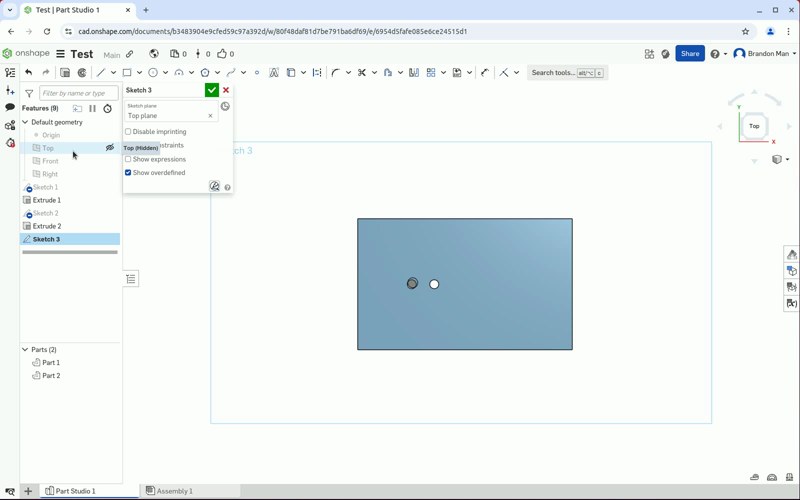
mouse_move(73, 352)
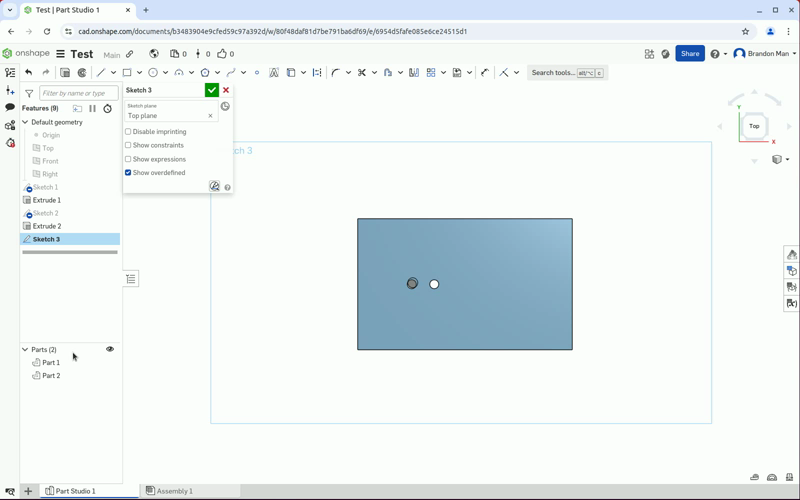
key(y)
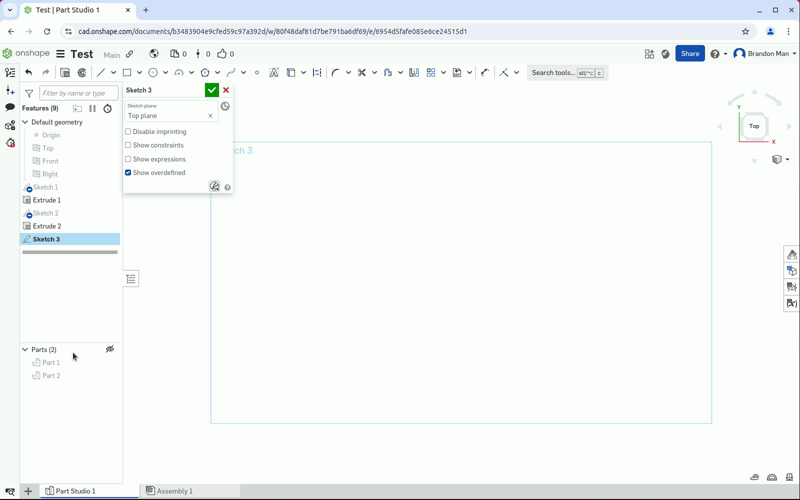
key(c)
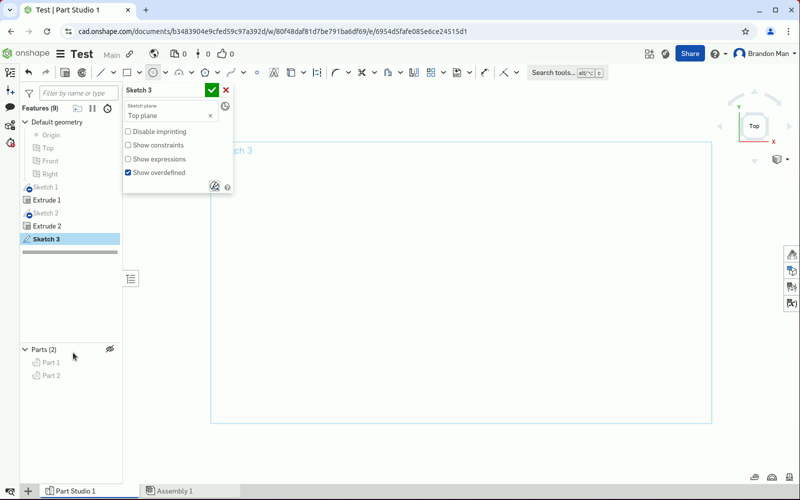
key_down(shift)
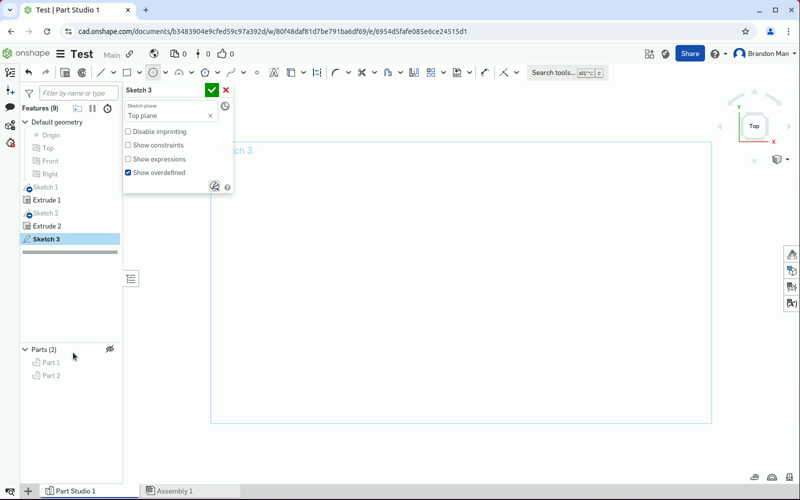
mouse_move(437, 282)
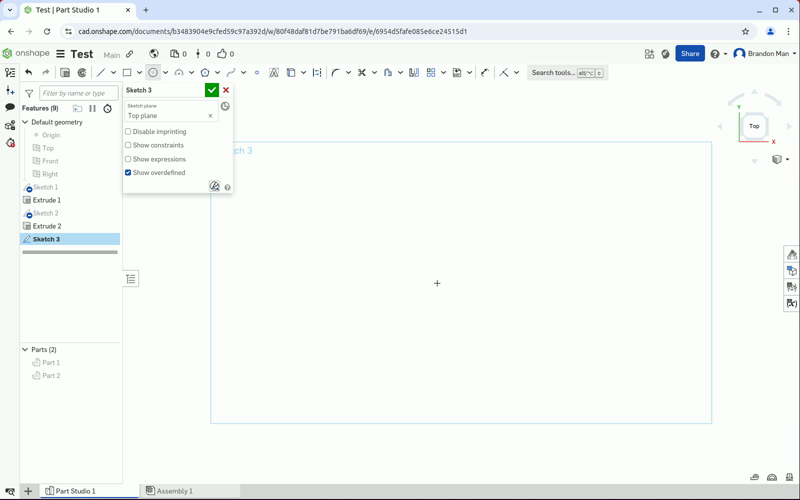
click(437, 282)
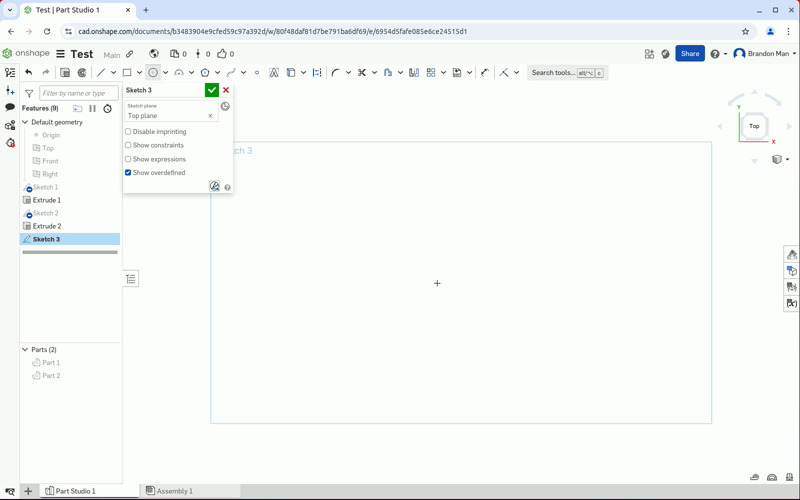
key_up(shift)
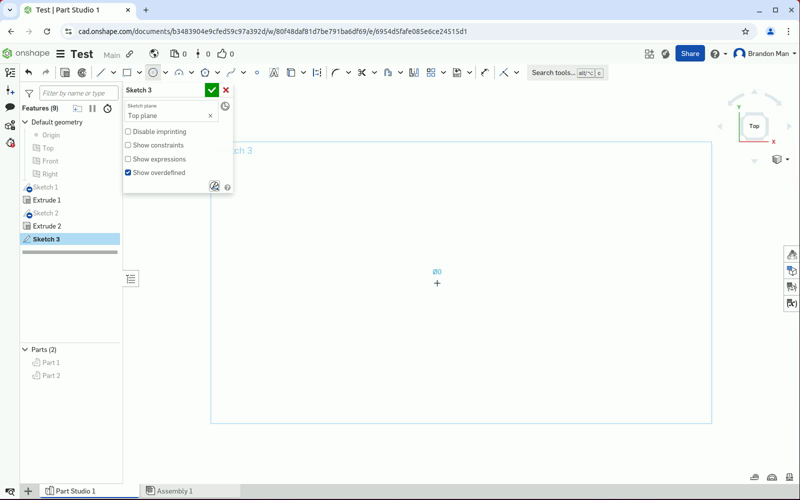
mouse_move(441, 282)
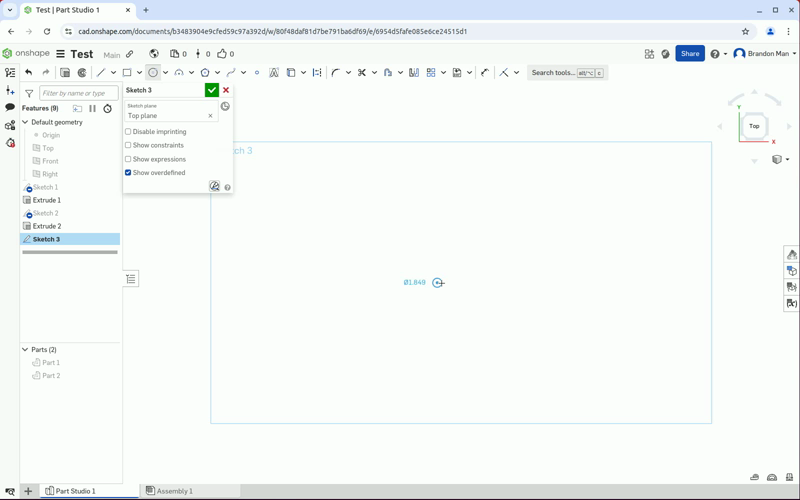
click(441, 282)
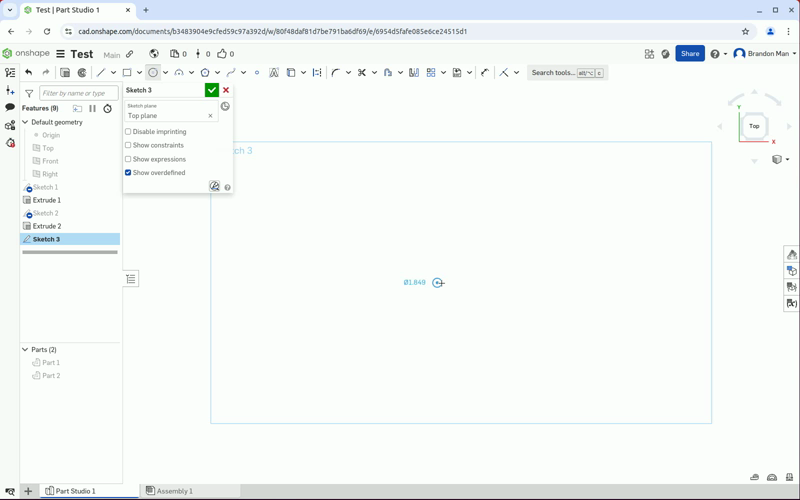
key(esc)
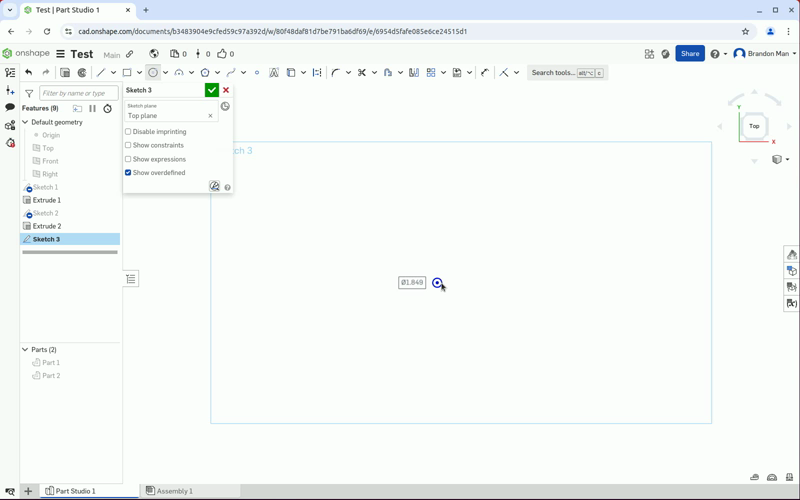
mouse_move(439, 282)
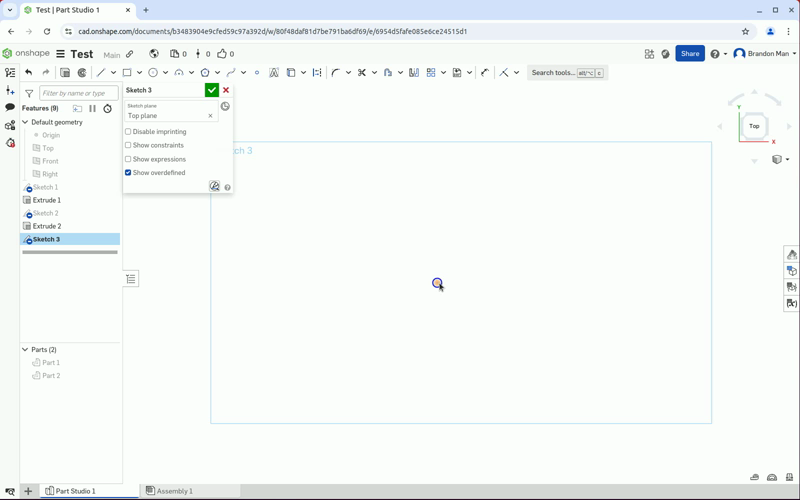
scroll(6)
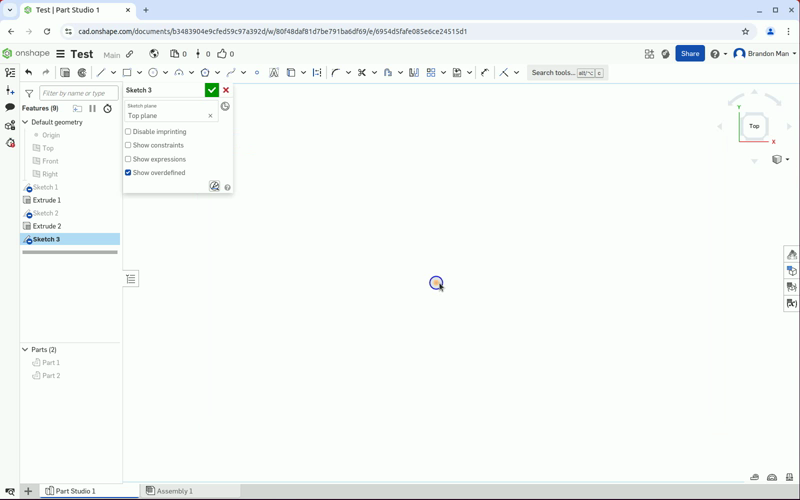
scroll(6)
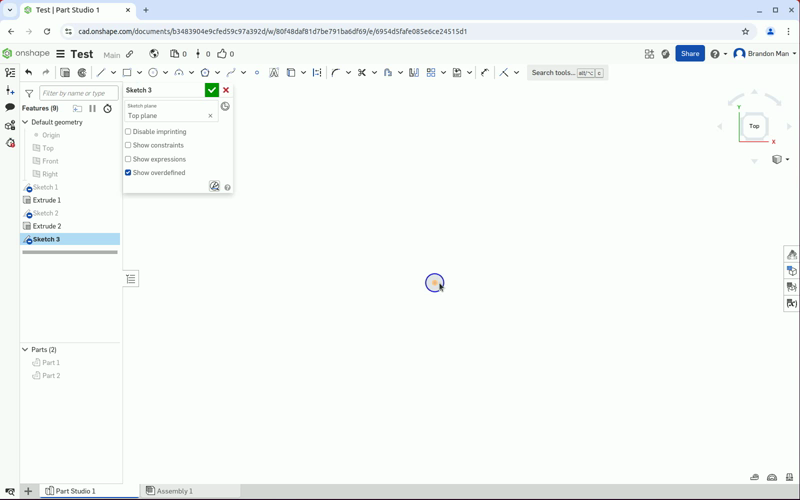
scroll(6)
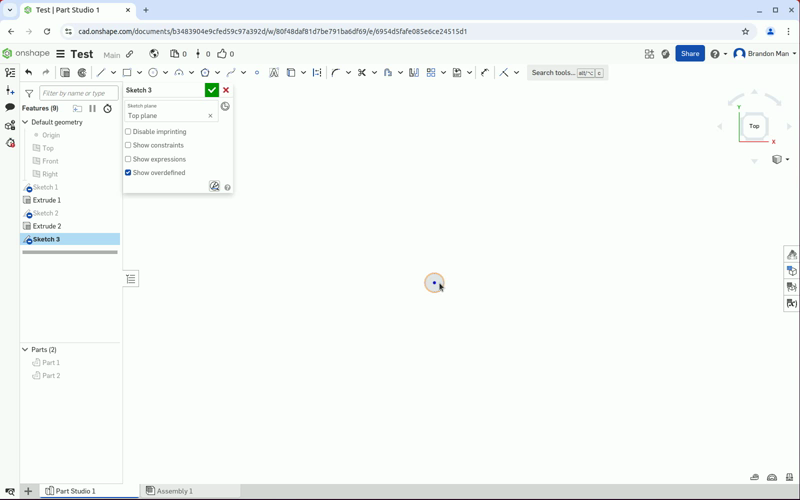
scroll(6)
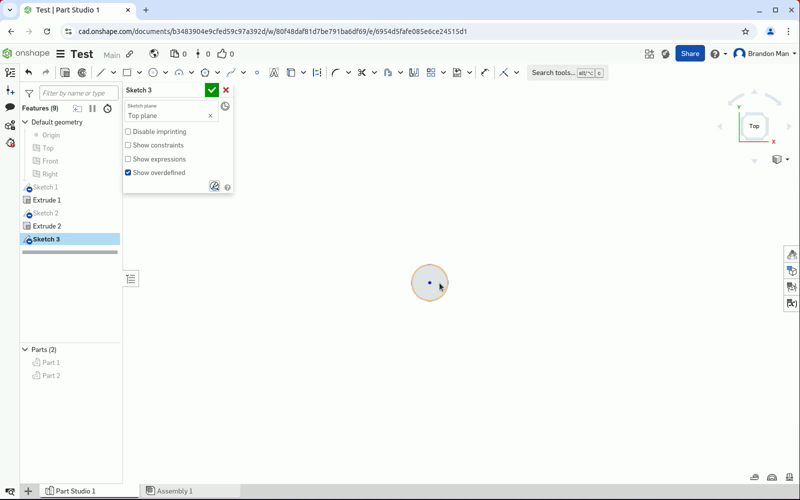
scroll(6)
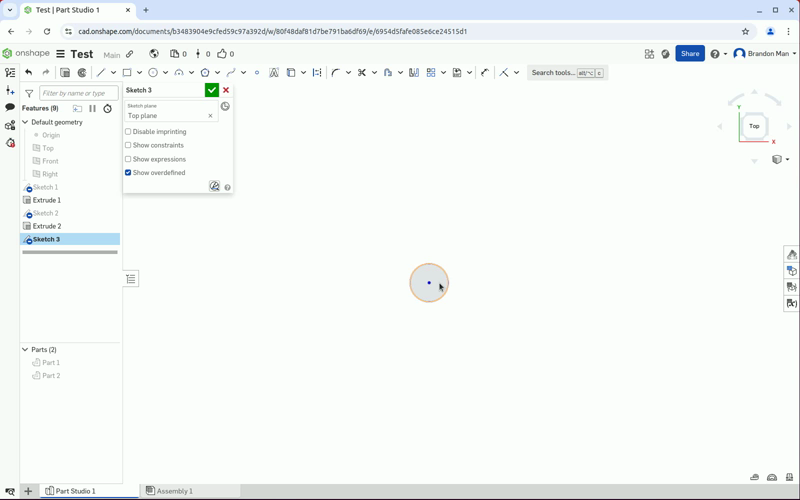
scroll(6)
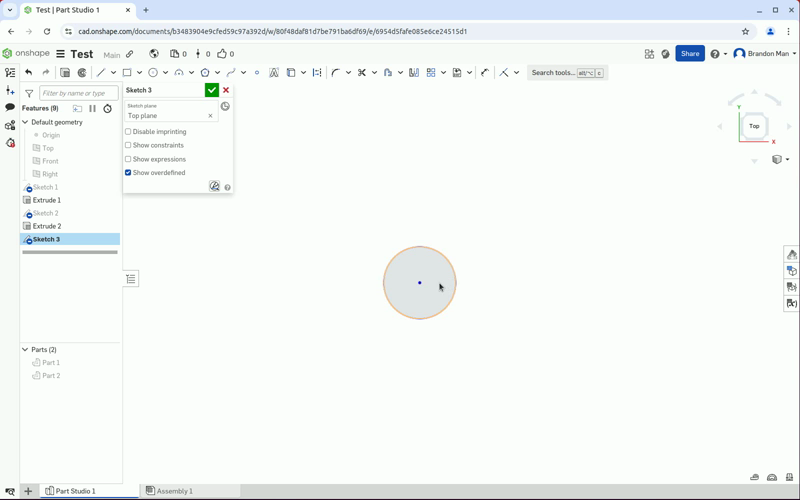
scroll(6)
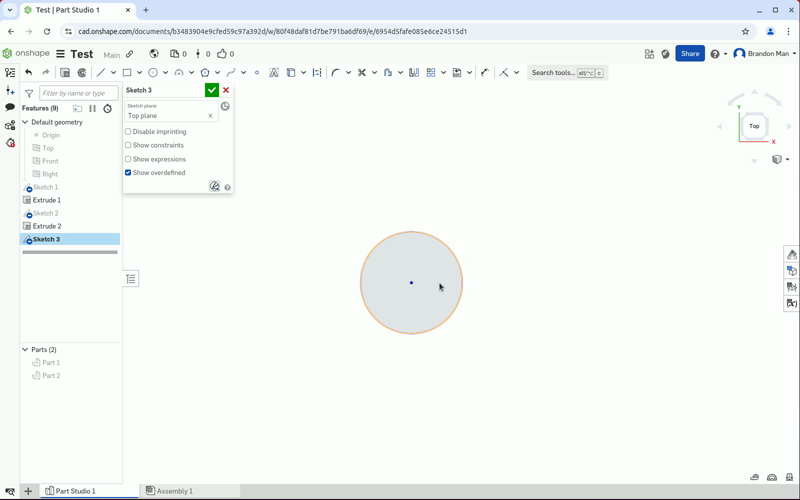
click(439, 282)
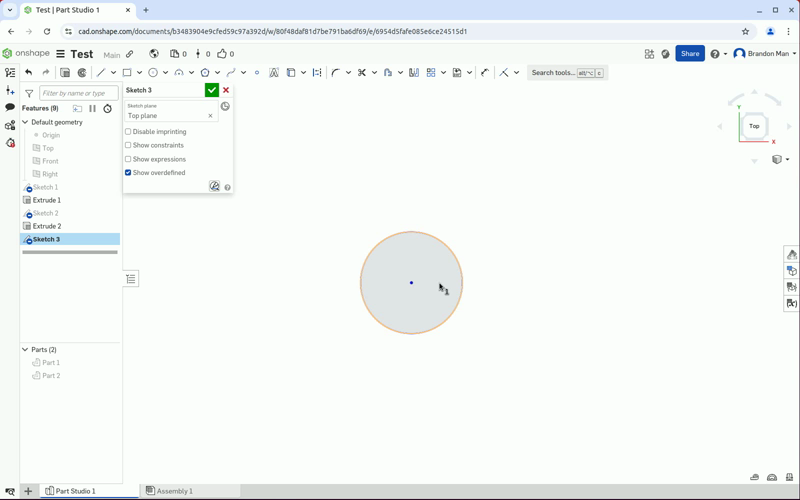
scroll(-6)
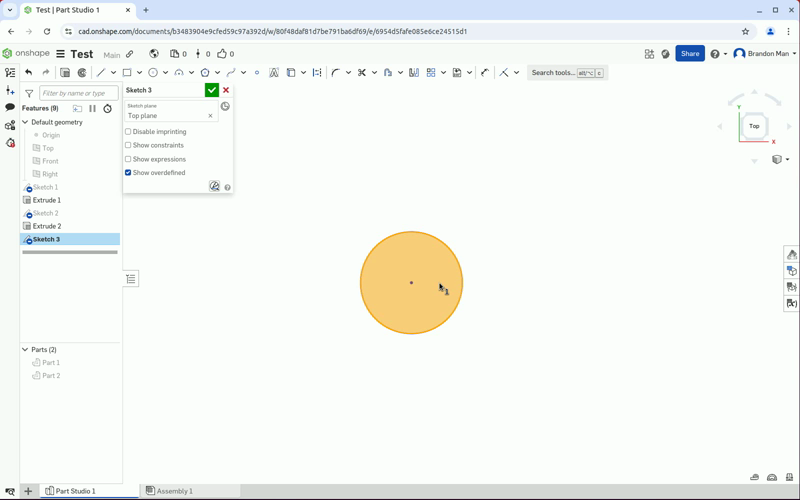
scroll(-6)
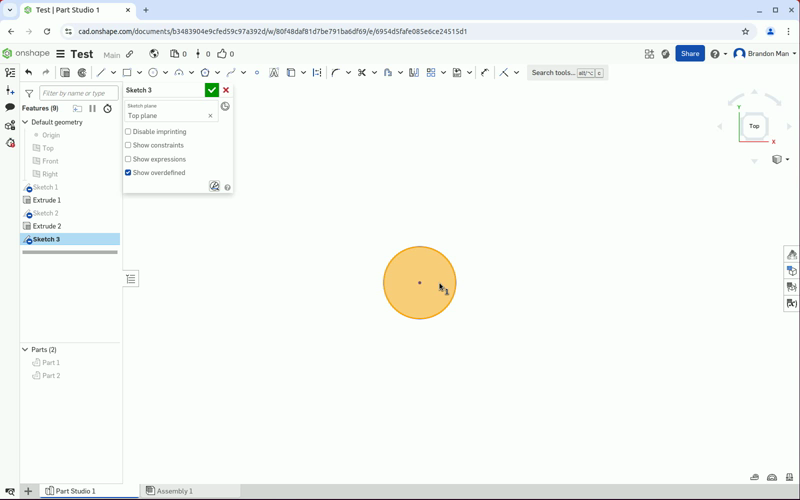
scroll(-6)
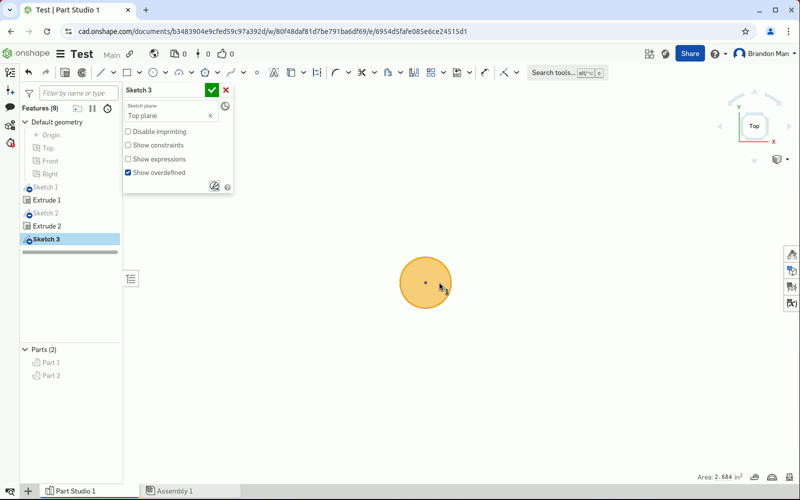
scroll(-6)
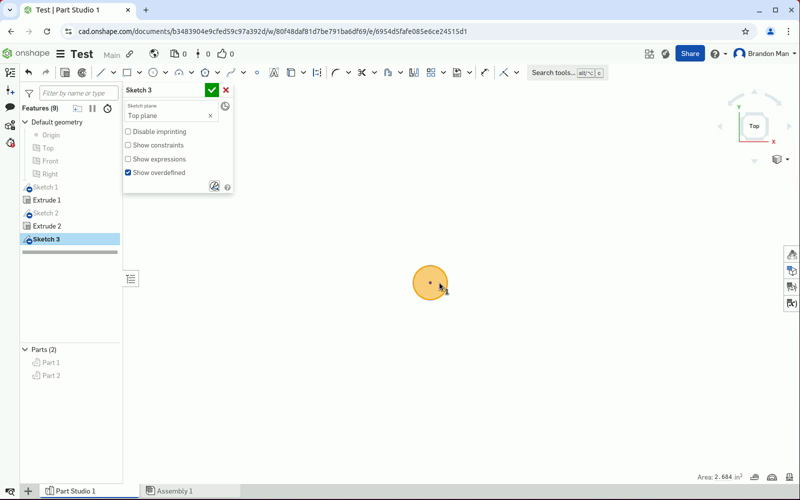
scroll(-6)
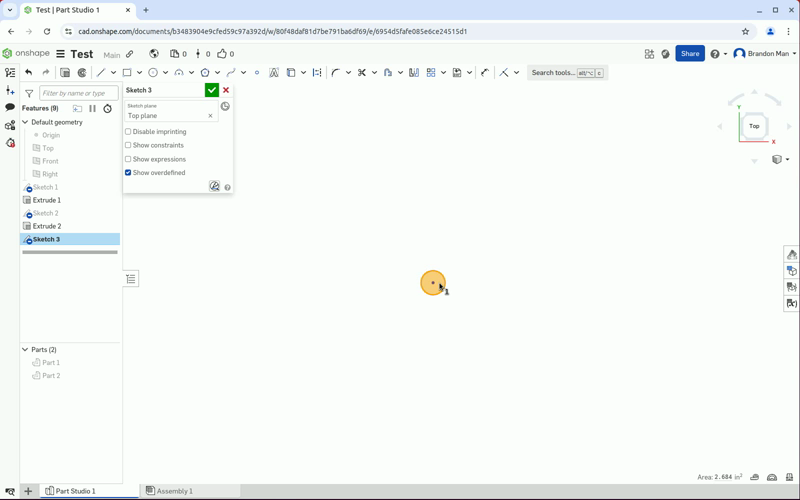
scroll(-6)
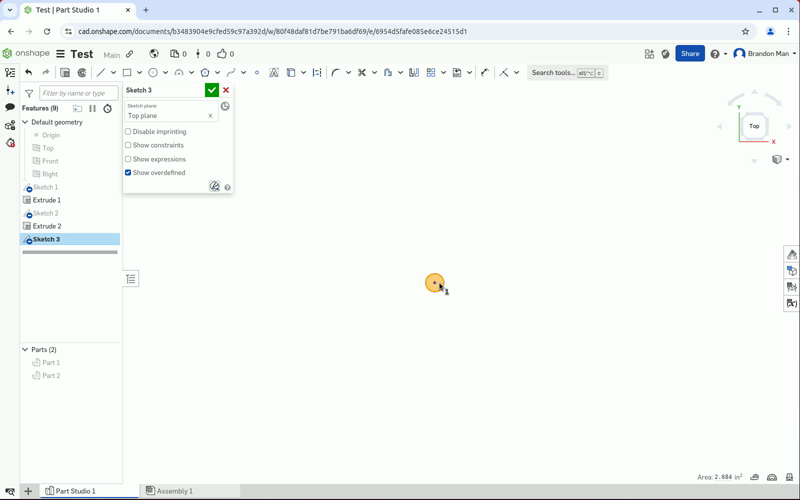
scroll(-6)
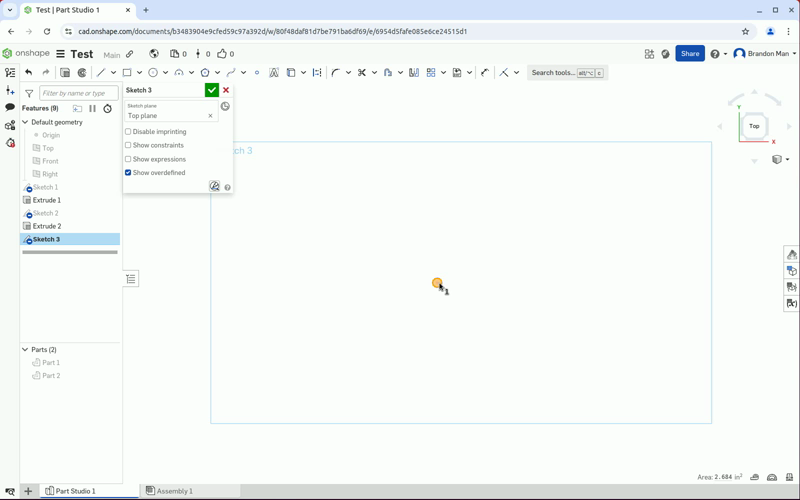
mouse_move(73, 352)
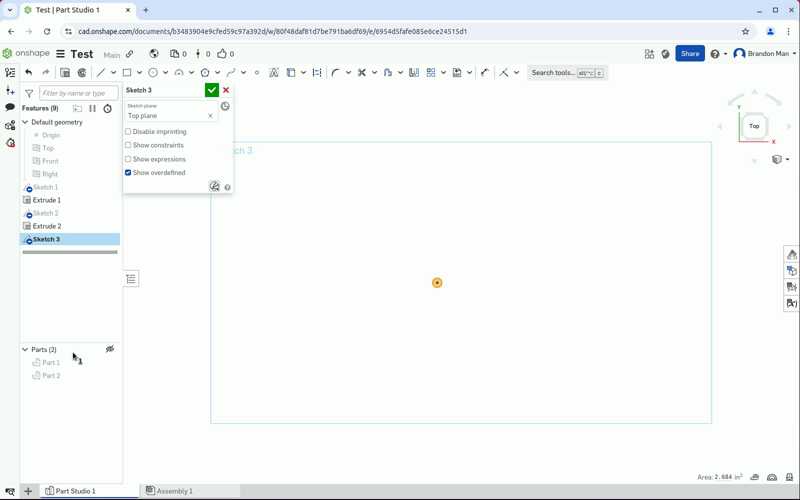
key(shift+y)
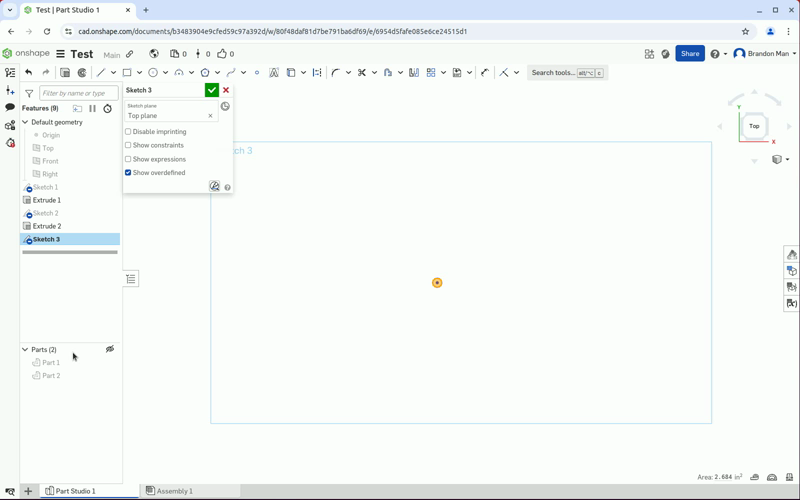
key(shift+e)
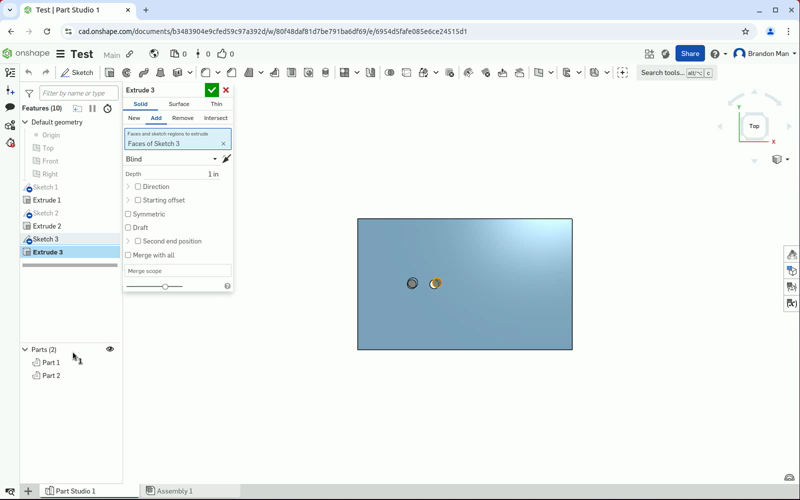
mouse_move(143, 106)
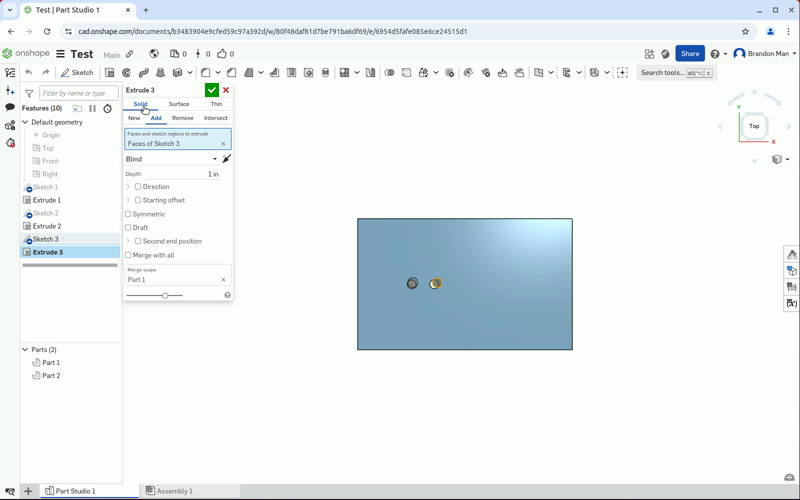
click(143, 106)
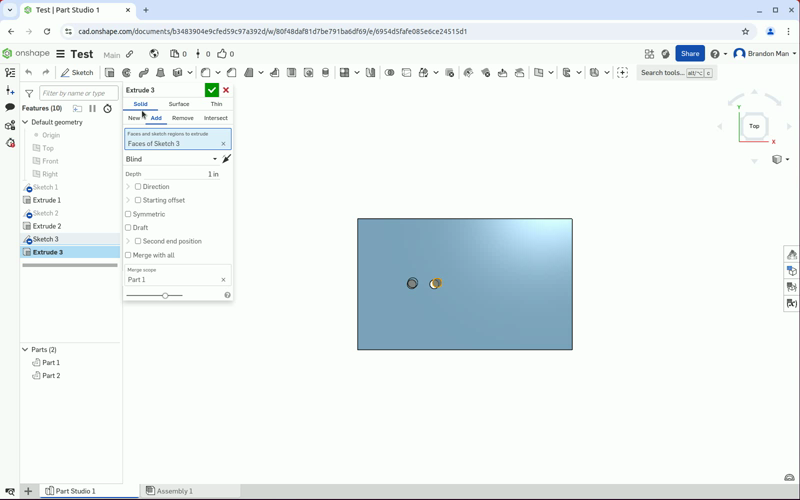
mouse_move(137, 120)
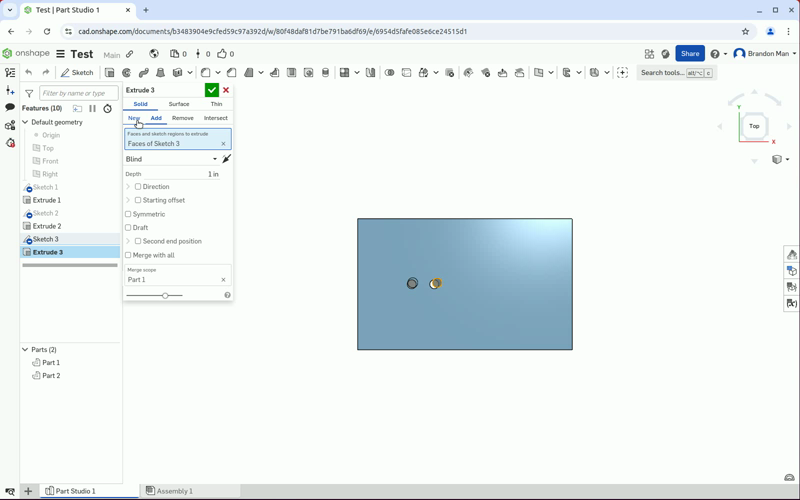
click(137, 120)
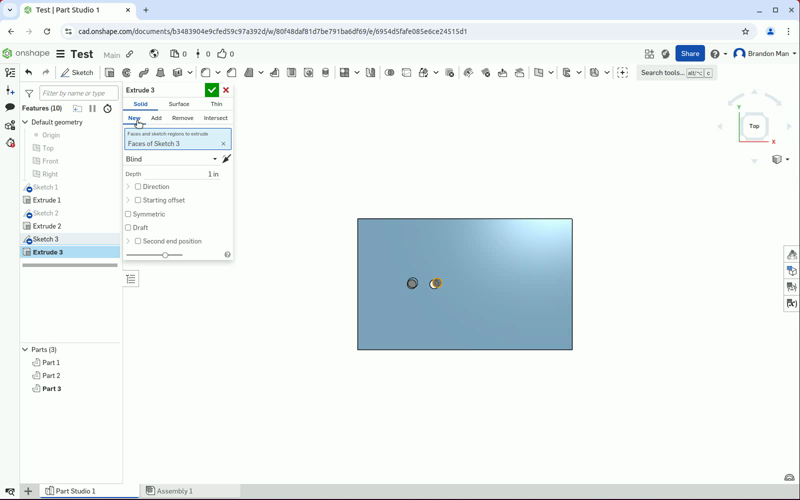
key(tab, 4)
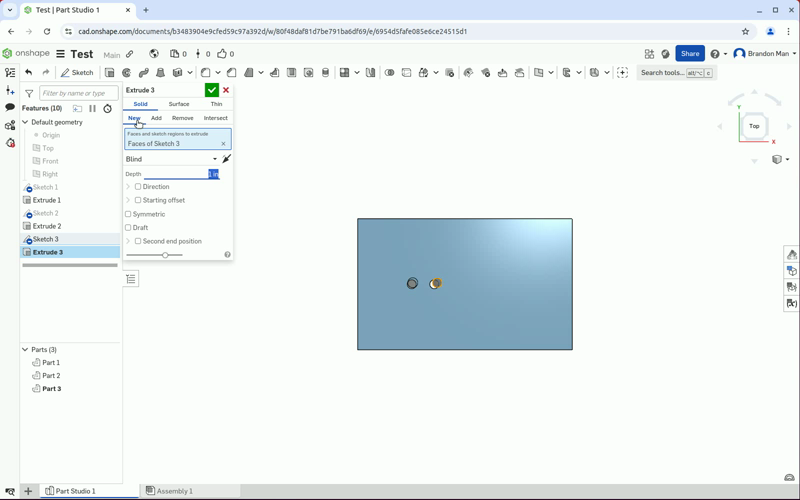
text(1.204)
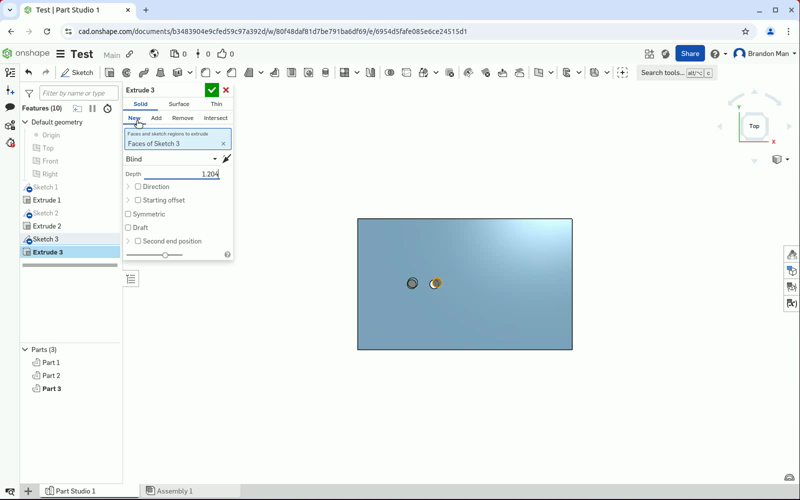
key(enter)
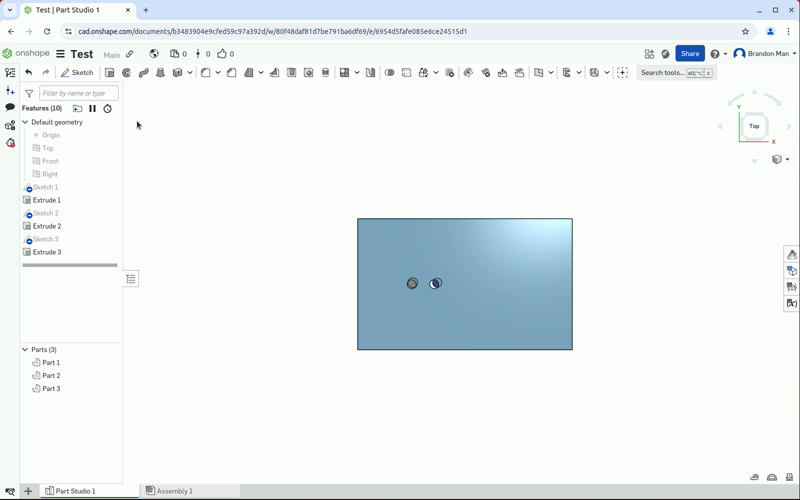
key(shift+h)
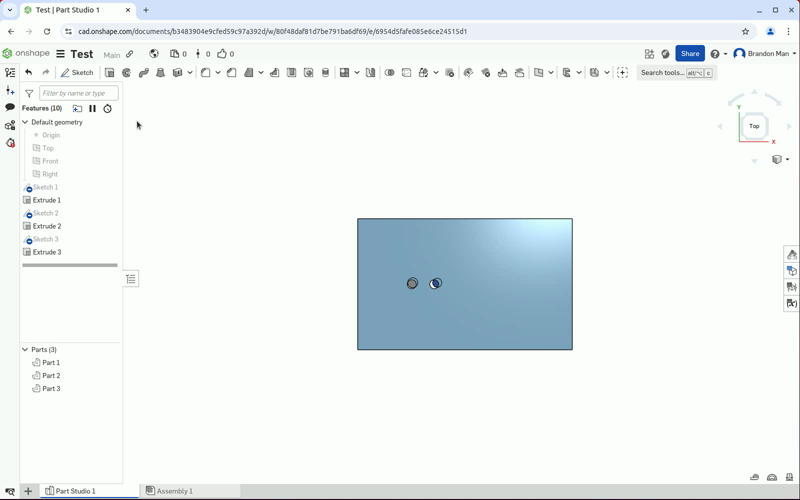
key(shift+h)
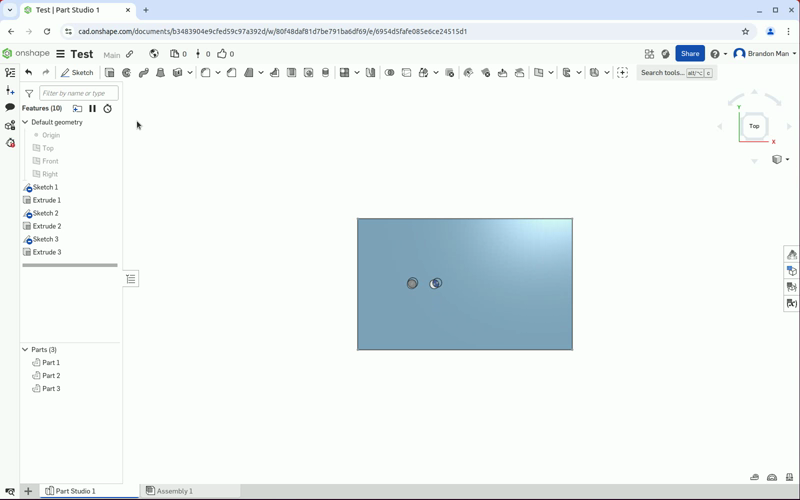
key(shift+7)
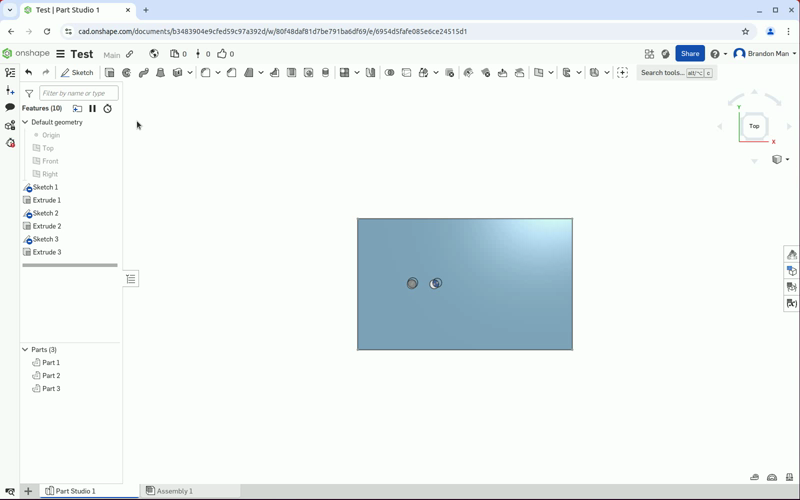
key(up, 3)
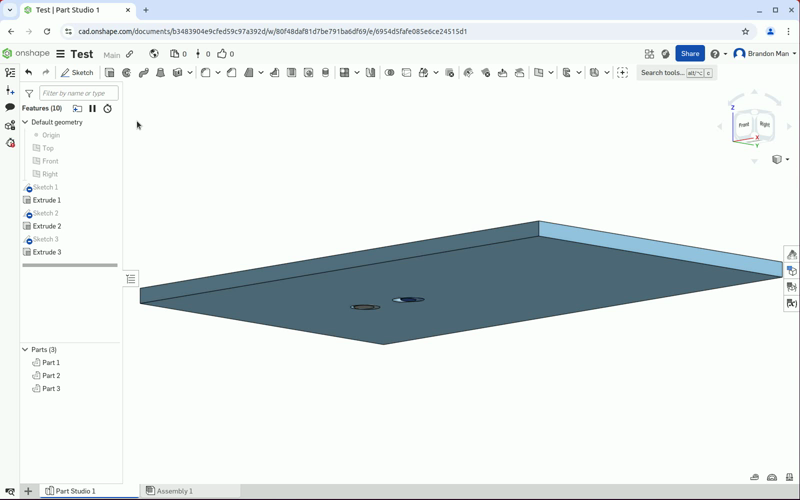
key(left, 3)
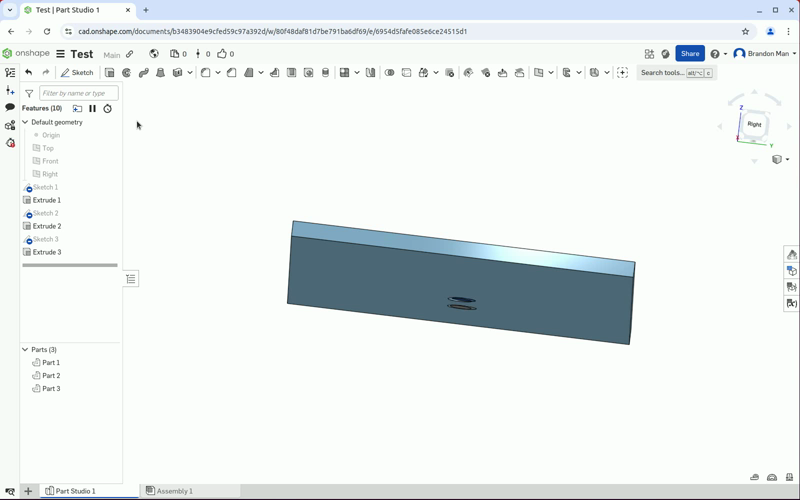
key(right, 3)
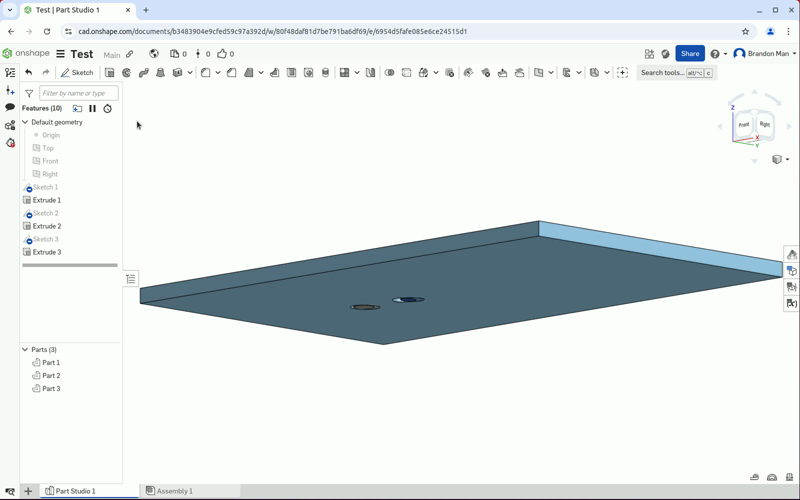
key(down, 3)
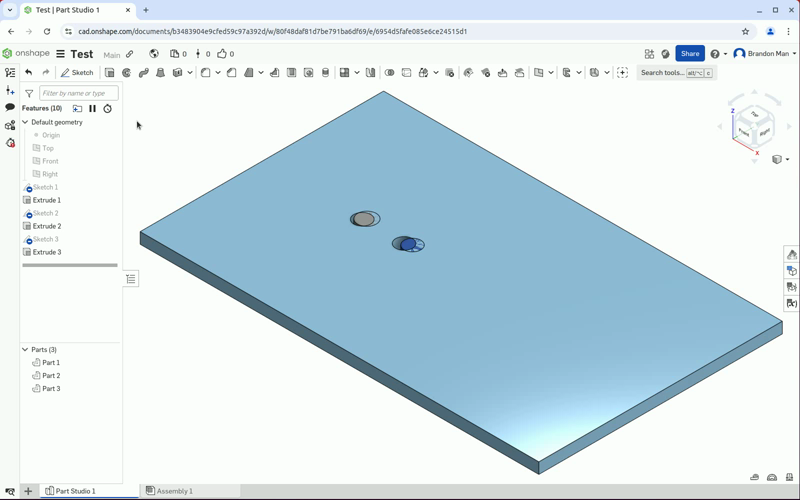
mouse_move(73, 189)
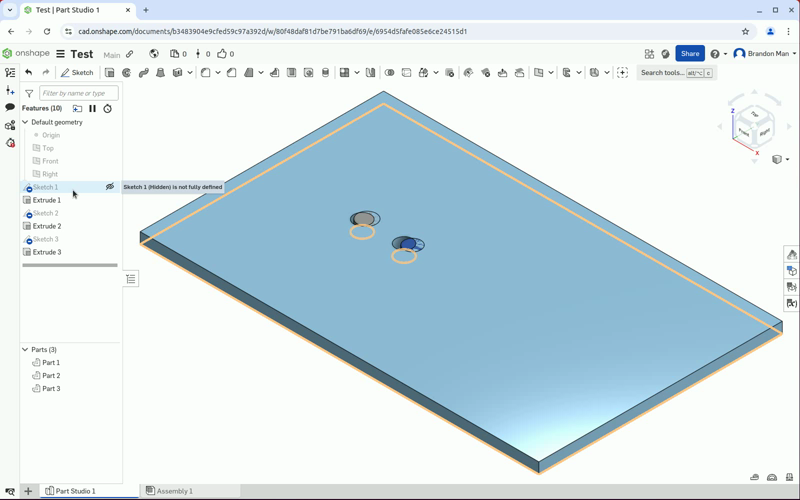
click(73, 189)